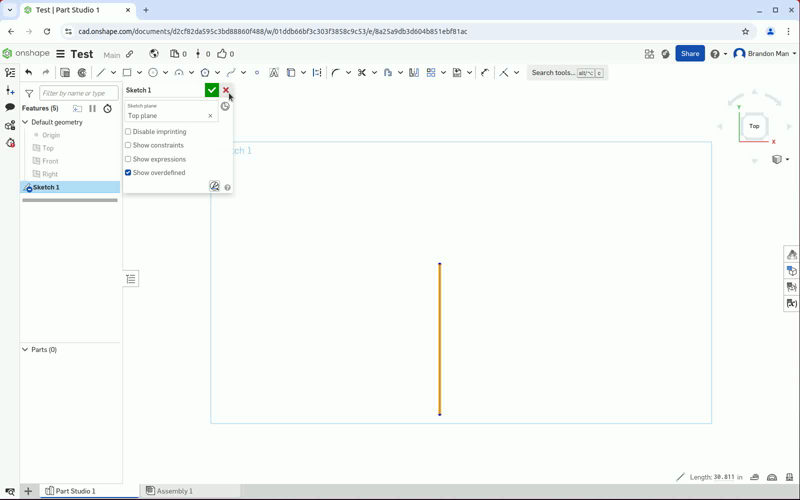
key(shift+h)
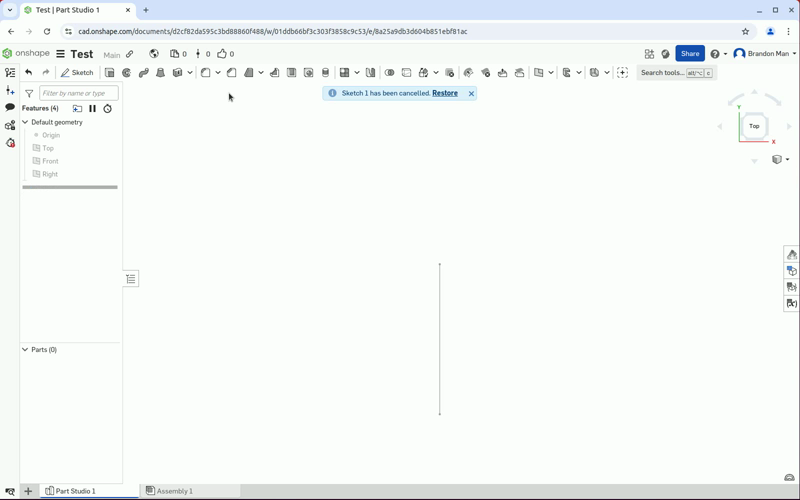
mouse_move(73, 352)
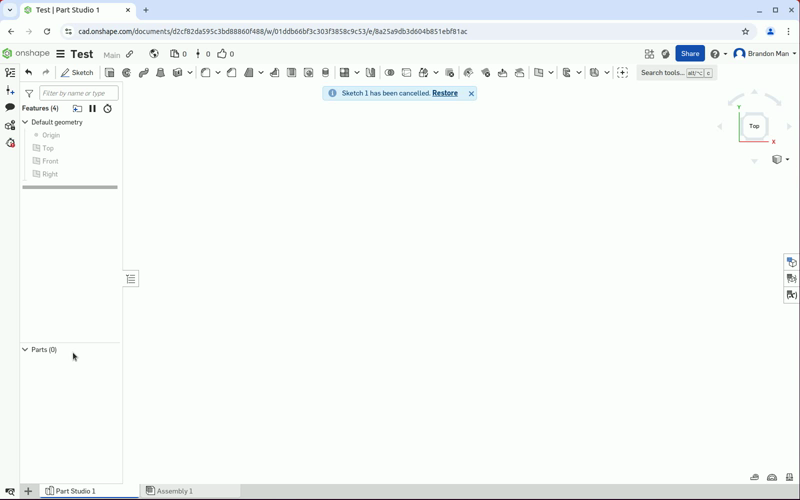
key(y)
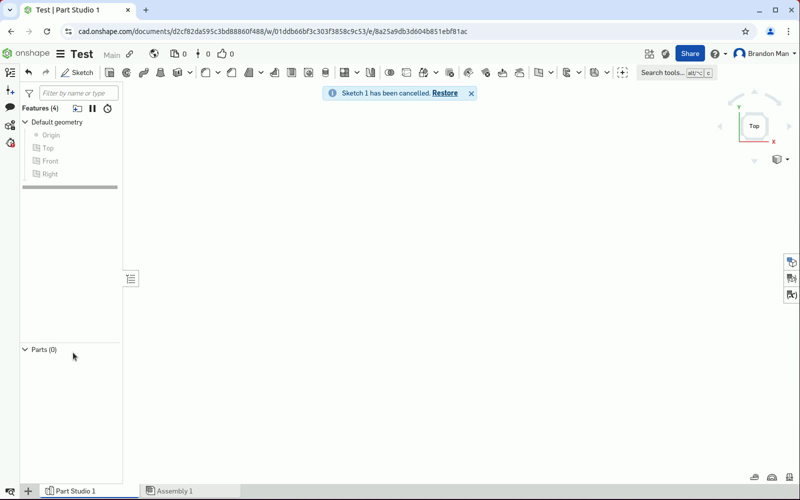
key(shift+p)
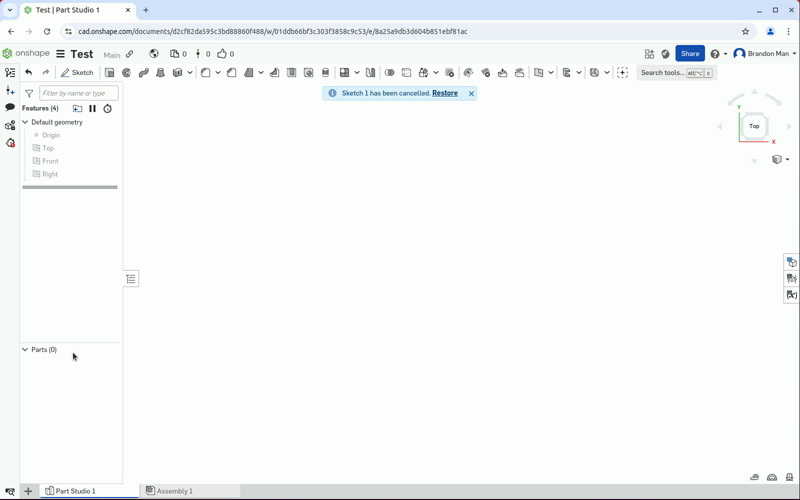
key(space)
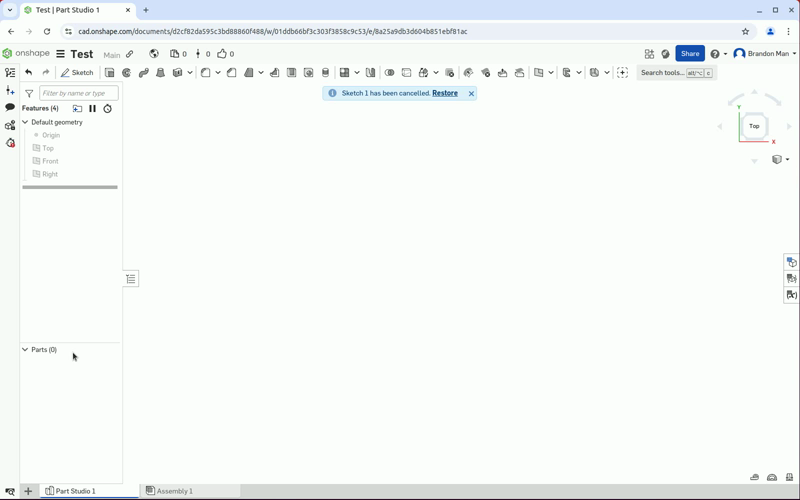
key_down(shift)
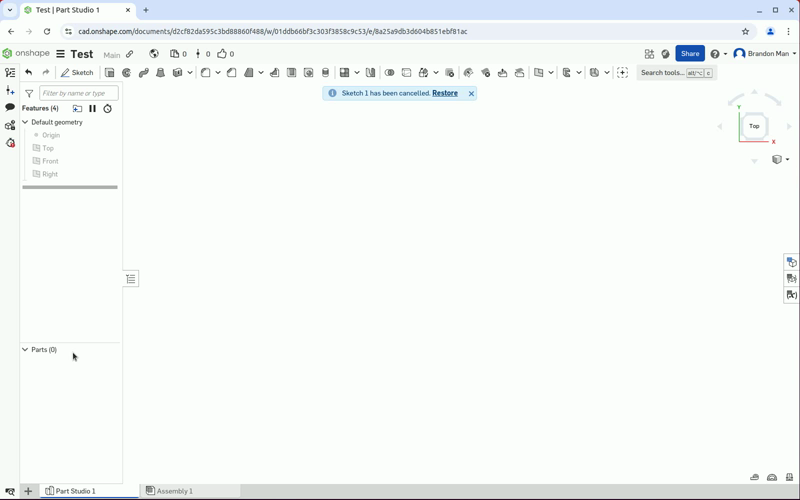
key(up)
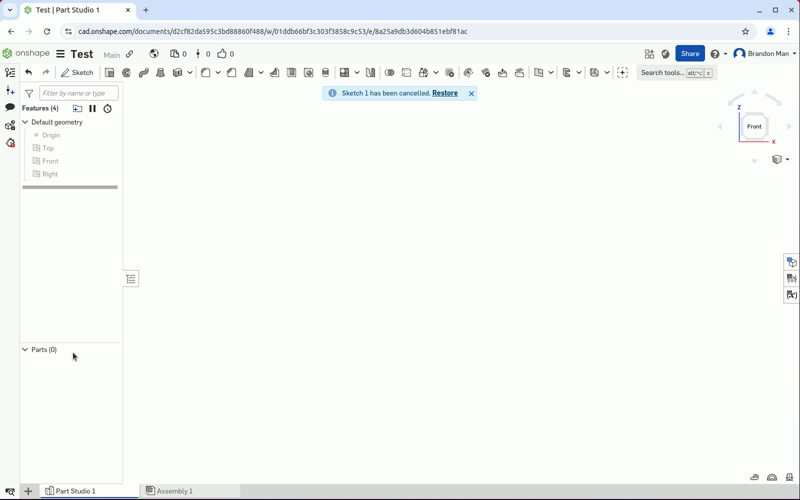
key_up(shift)
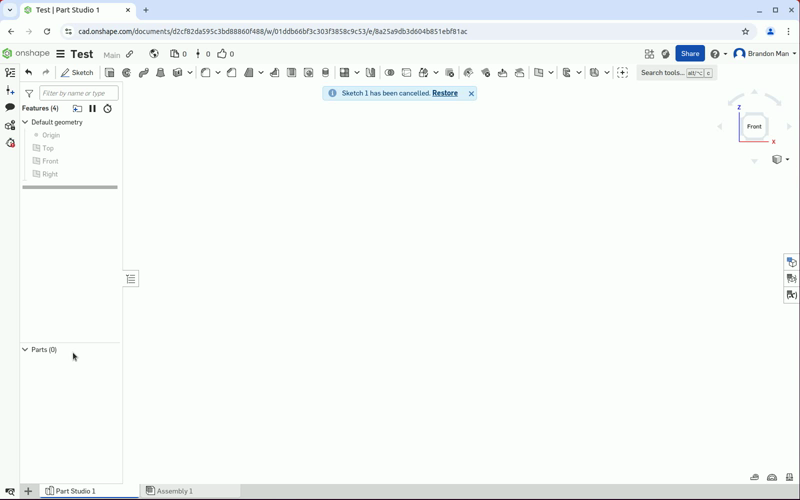
mouse_move(73, 352)
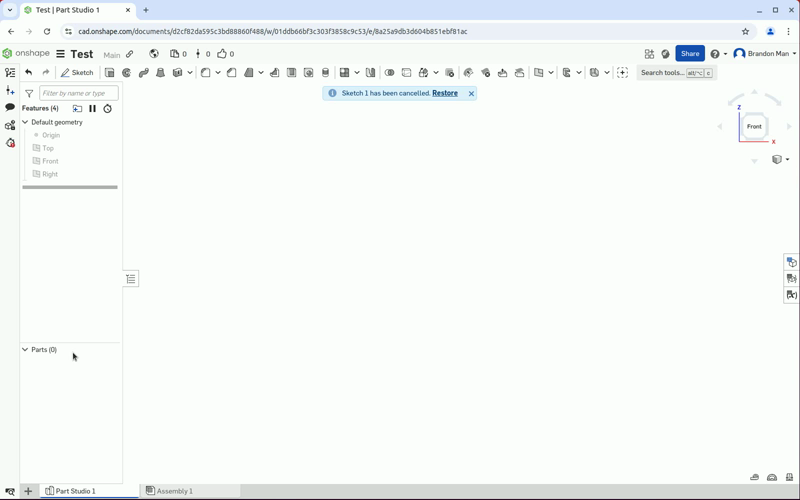
key(shift+y)
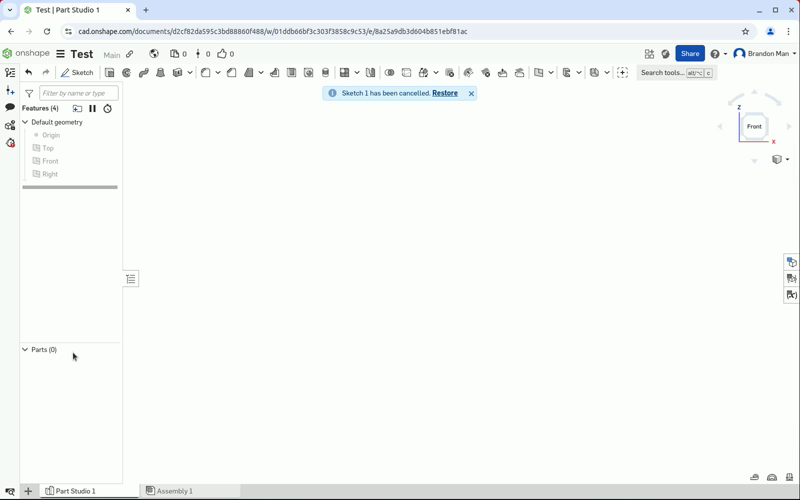
key(shift+s)
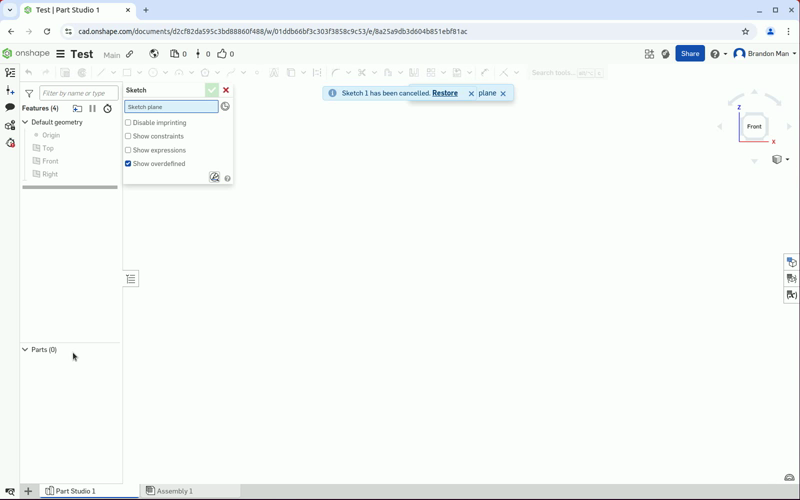
mouse_move(73, 163)
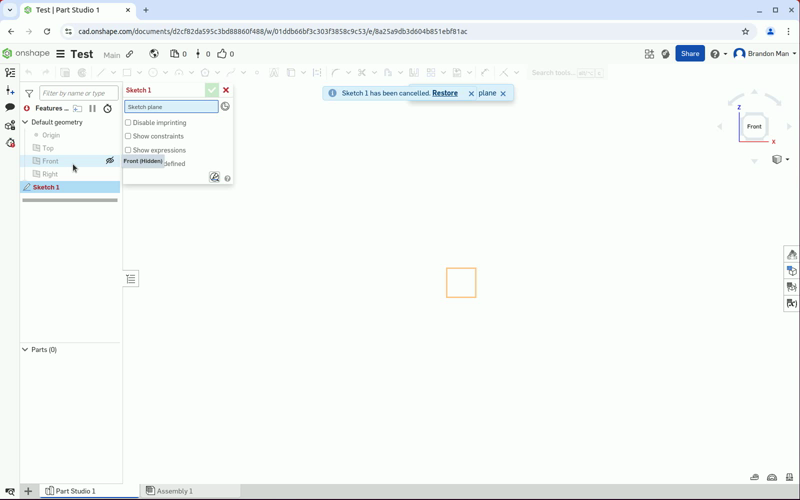
click(73, 163)
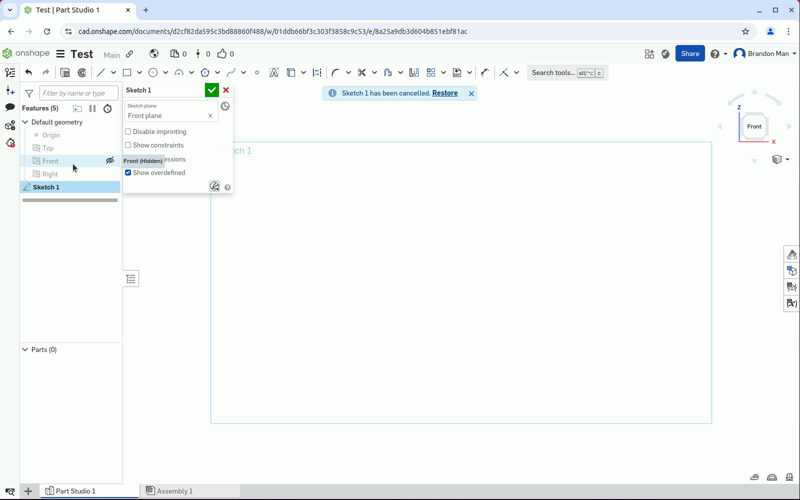
mouse_move(73, 352)
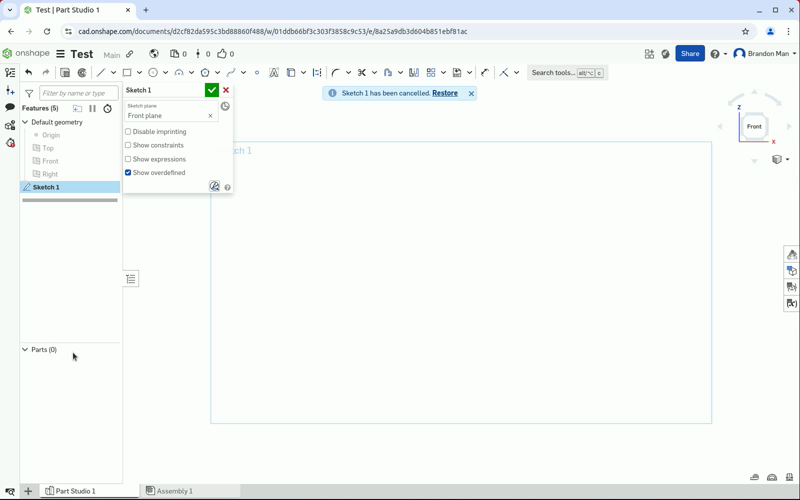
key(y)
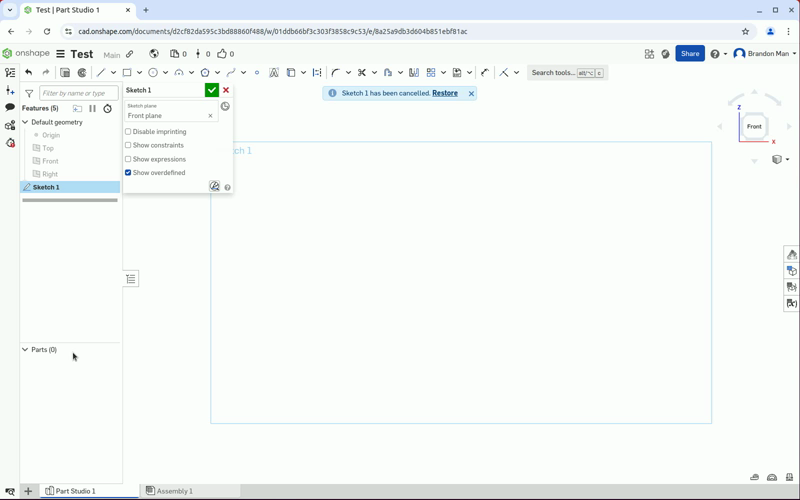
key(l)
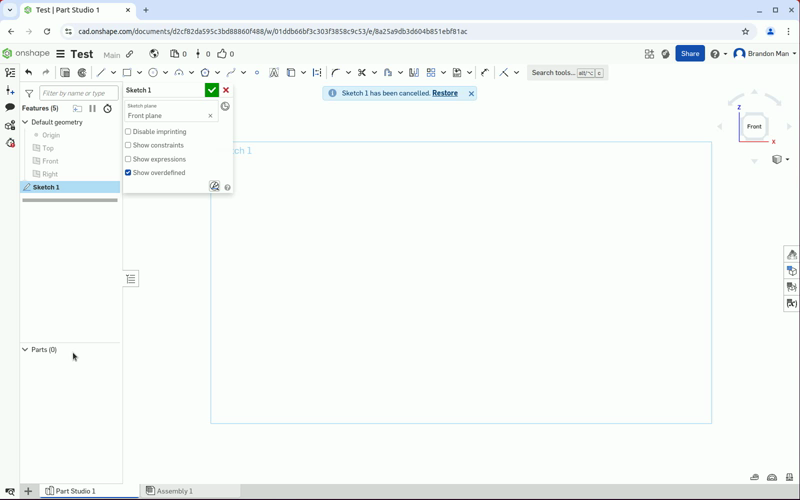
key_down(shift)
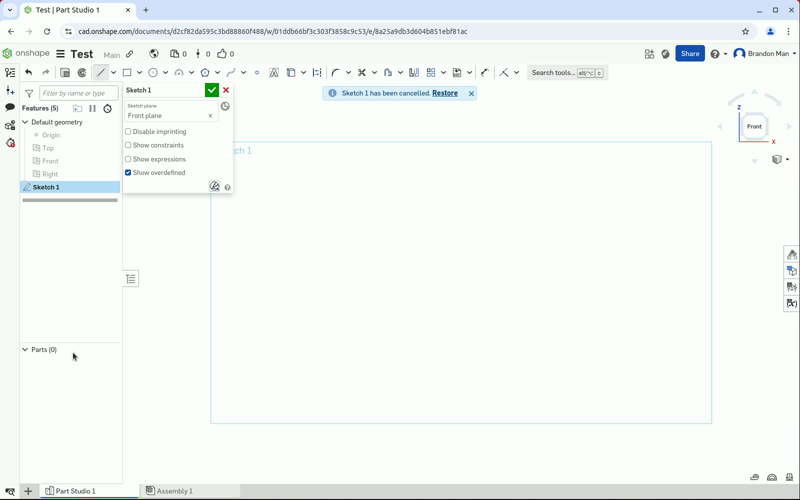
mouse_move(392, 327)
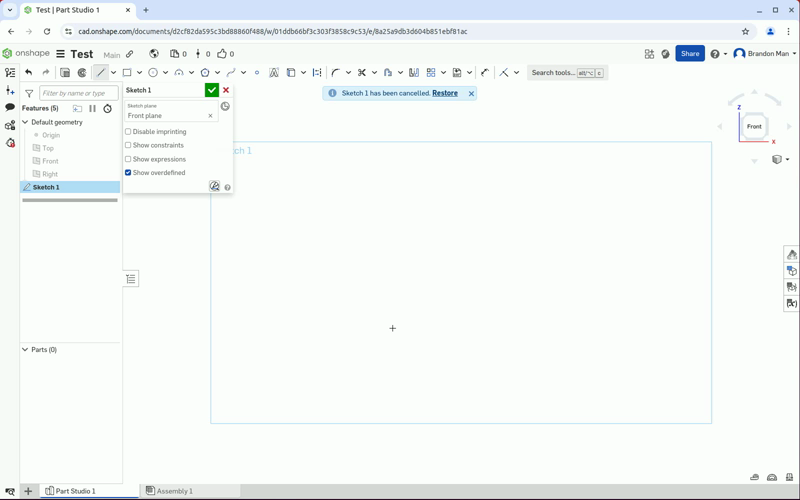
click(392, 327)
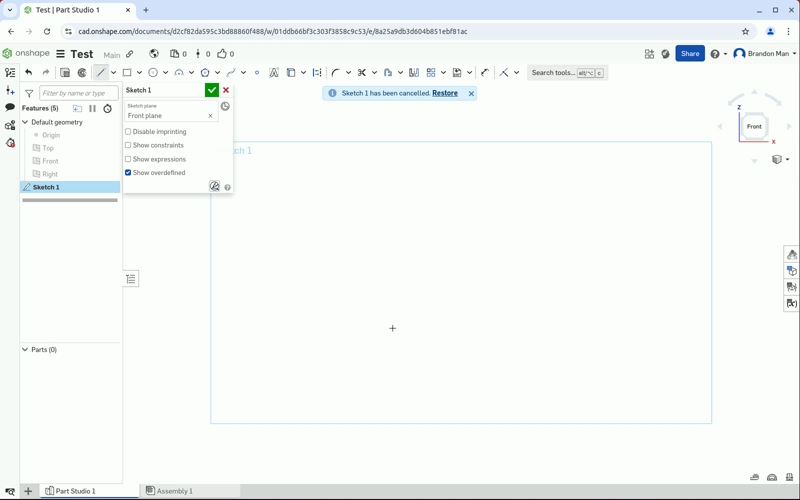
key_up(shift)
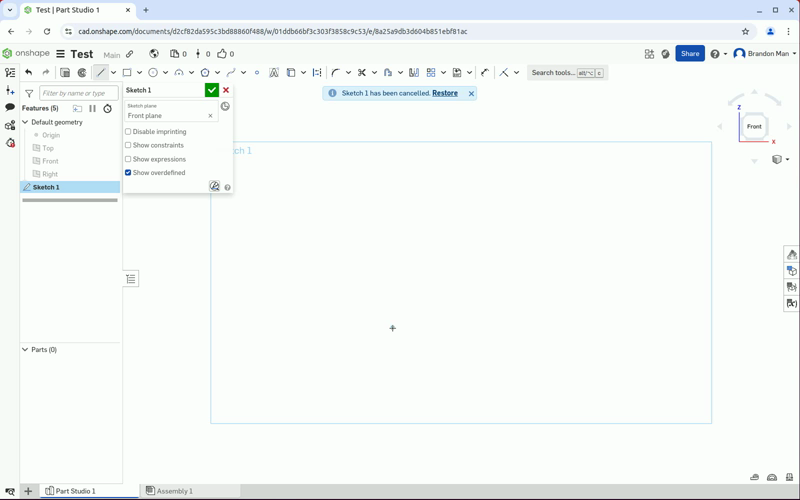
key_down(shift)
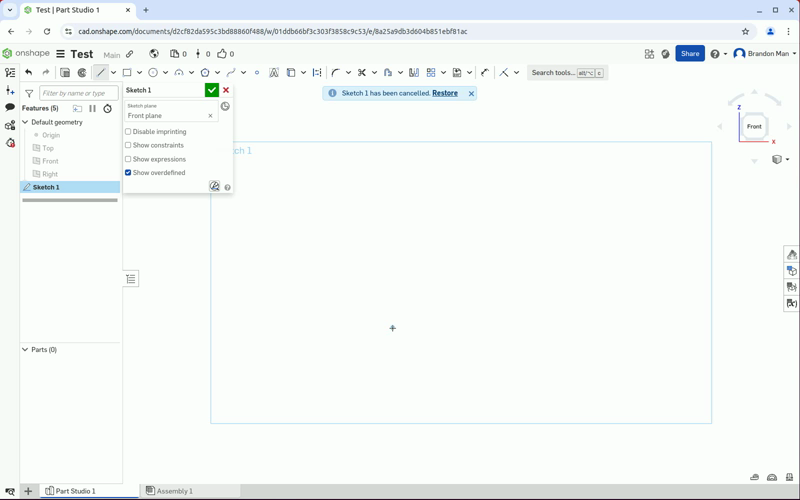
mouse_move(527, 327)
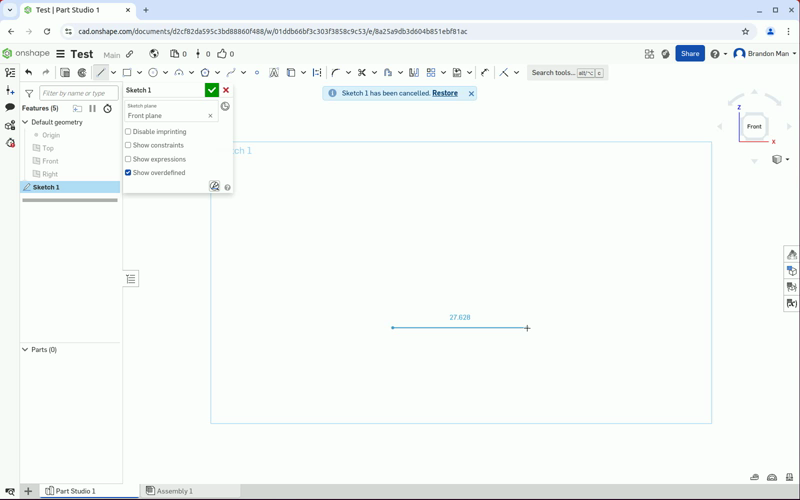
click(527, 327)
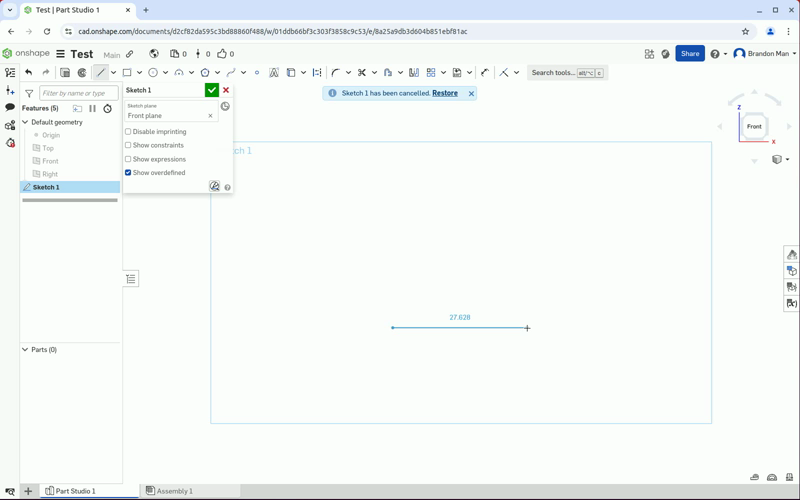
key_up(shift)
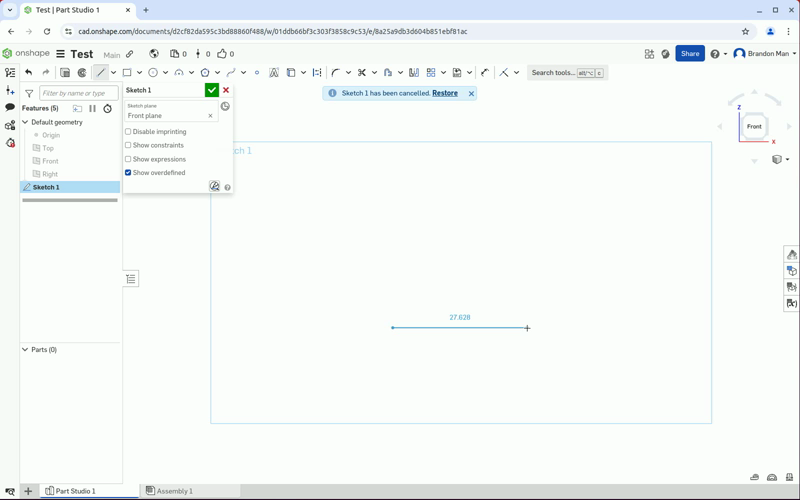
key_down(shift)
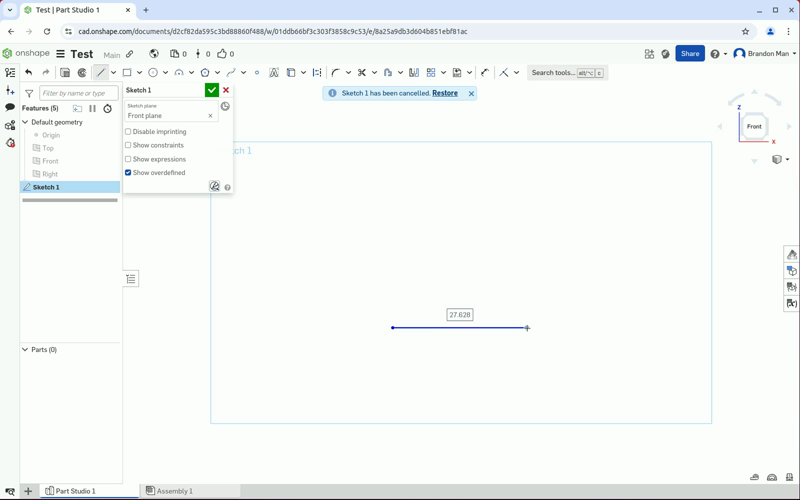
mouse_move(527, 249)
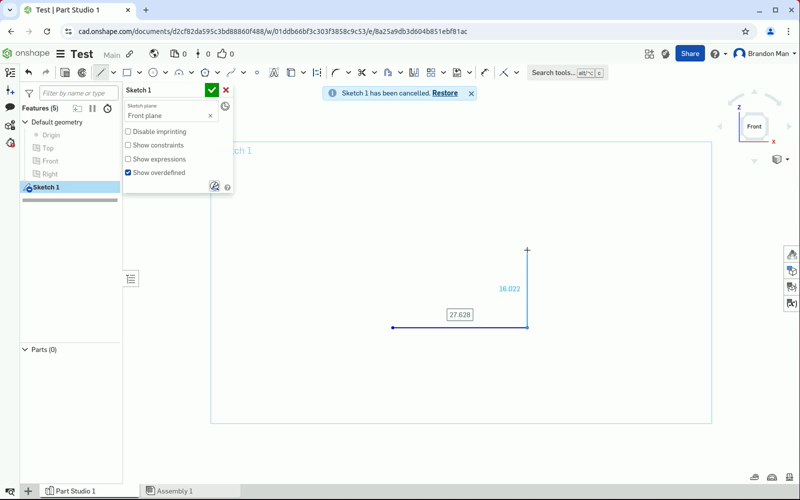
click(527, 249)
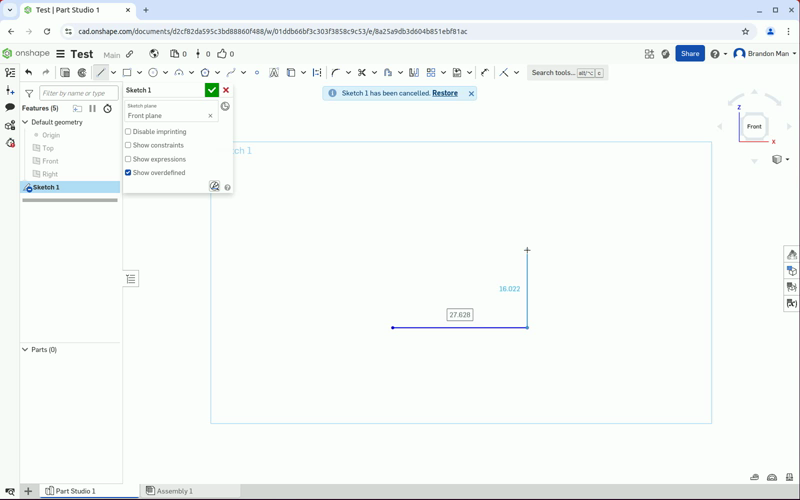
key_up(shift)
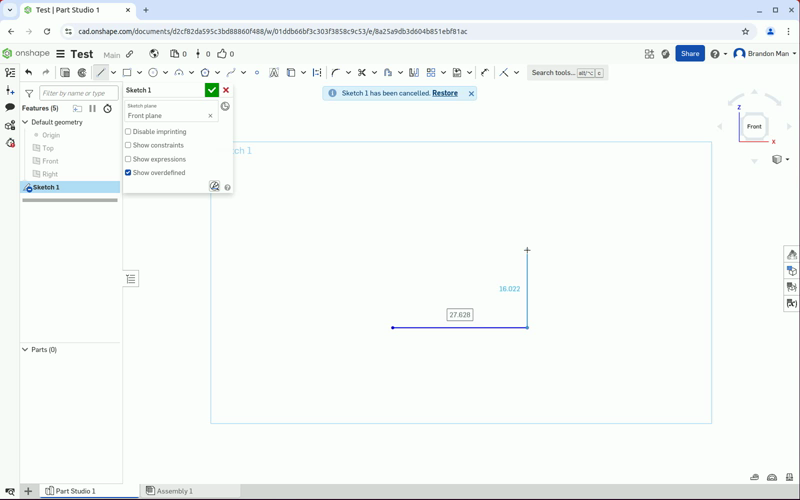
key(esc)
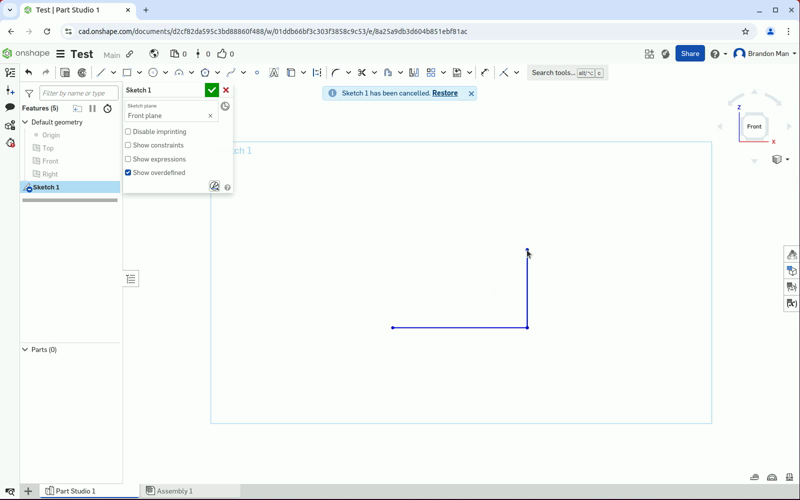
key(a)
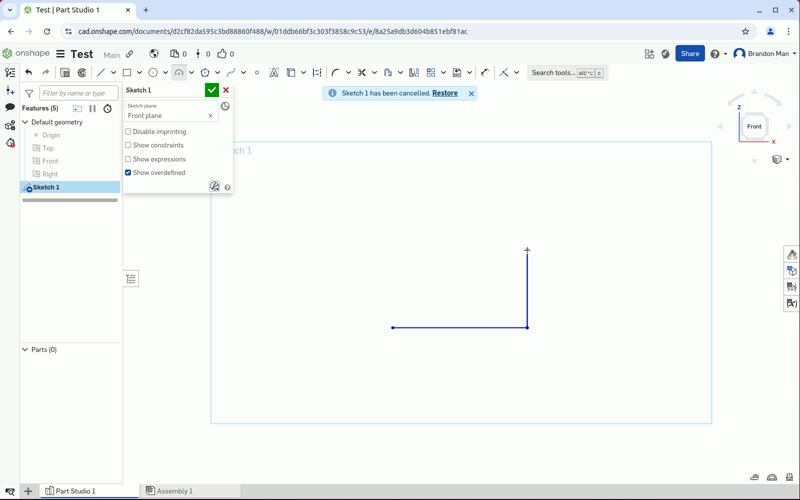
mouse_move(527, 249)
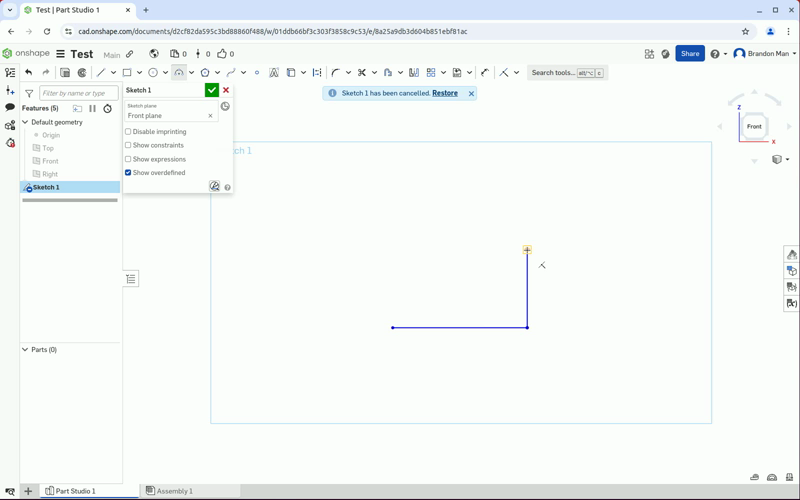
click(527, 249)
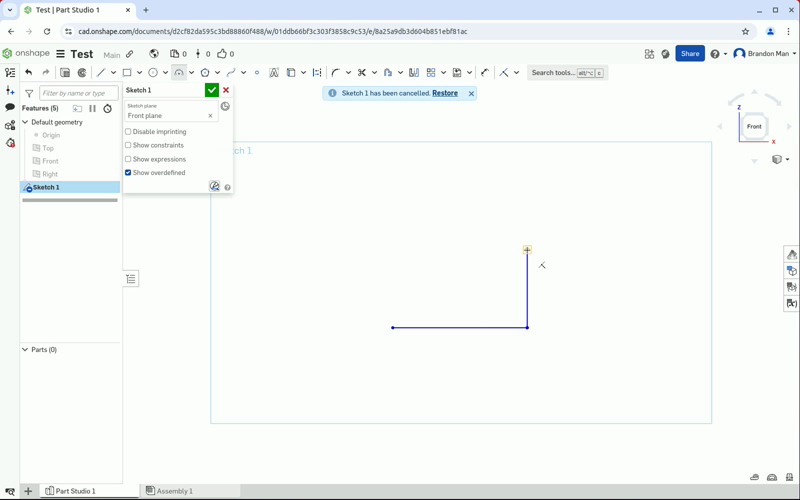
key_down(shift)
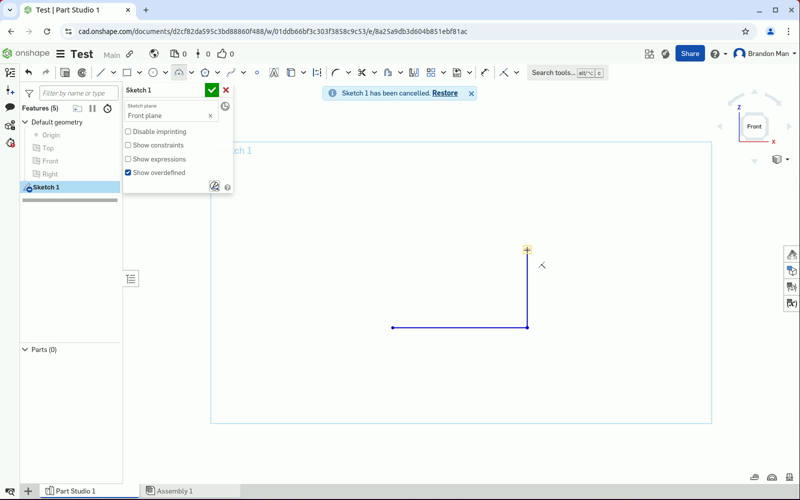
mouse_move(516, 238)
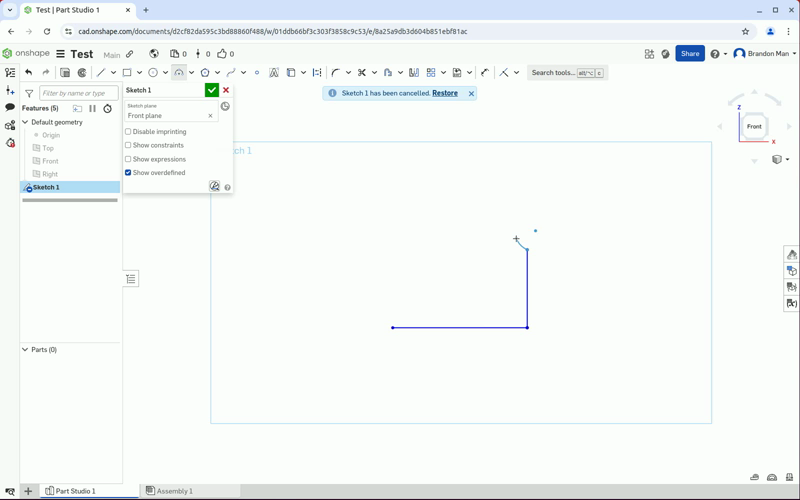
click(516, 238)
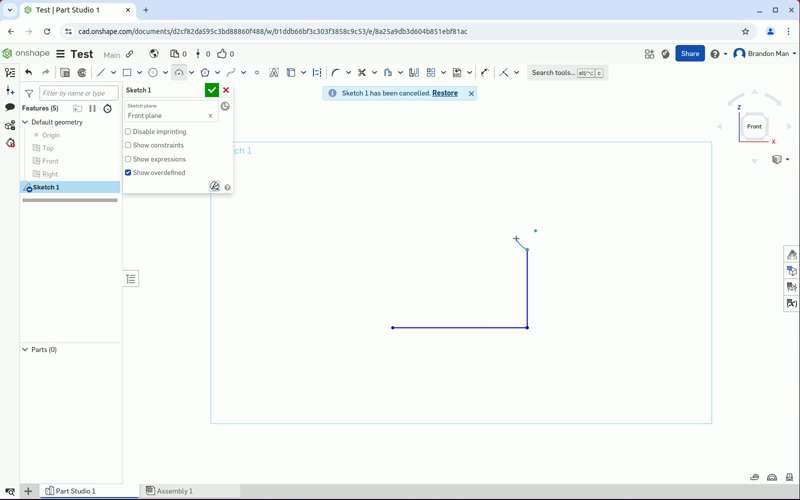
mouse_move(524, 241)
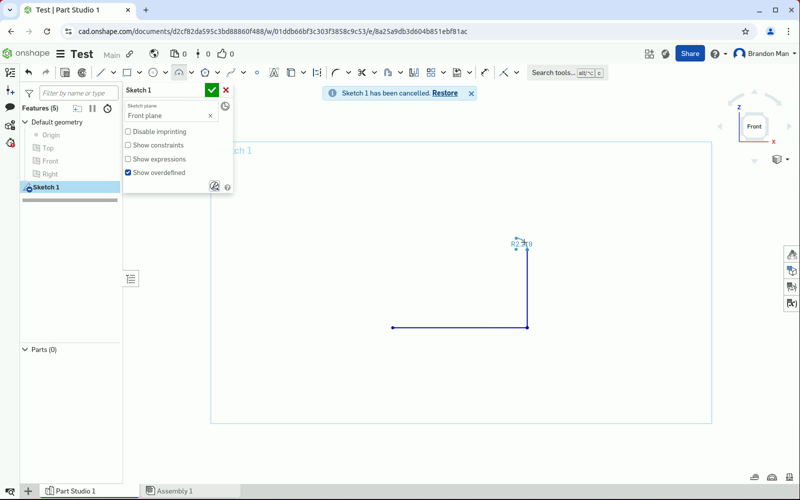
click(524, 241)
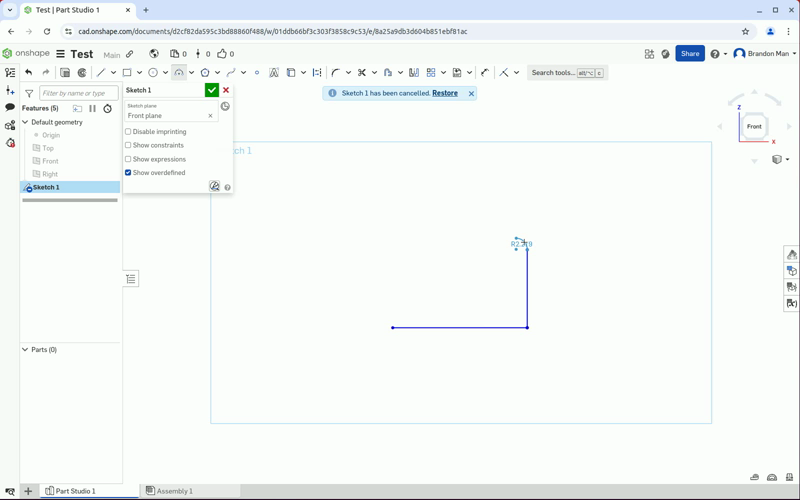
key_up(shift)
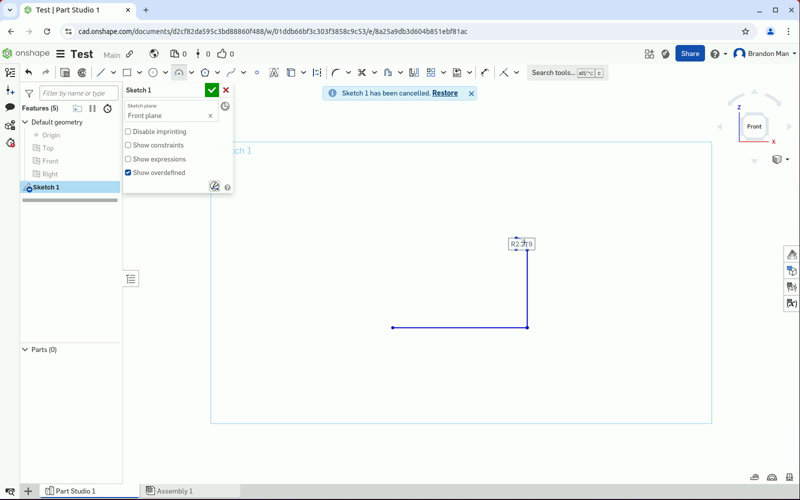
key(esc)
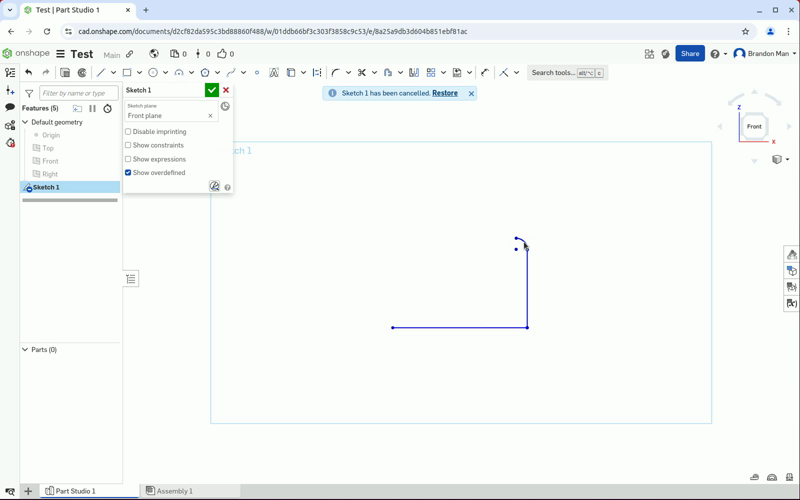
key(l)
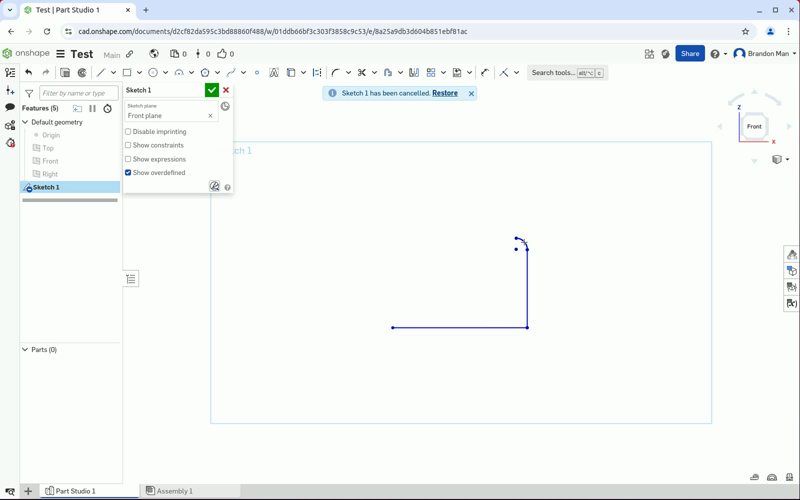
mouse_move(516, 238)
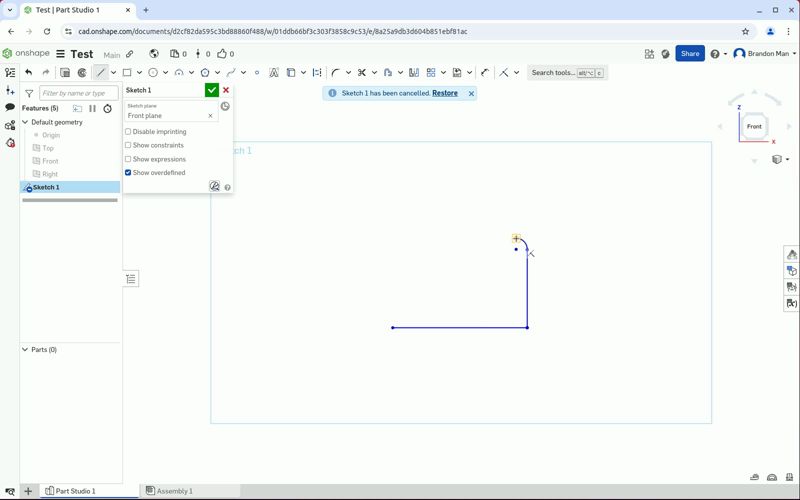
click(516, 238)
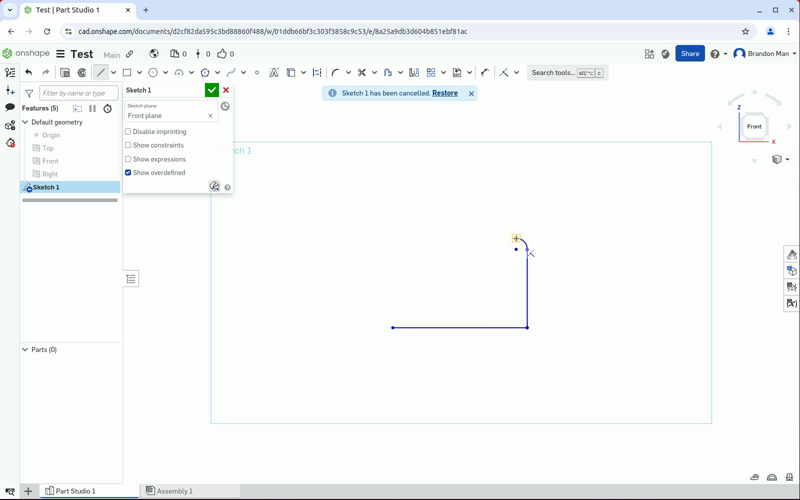
key_down(shift)
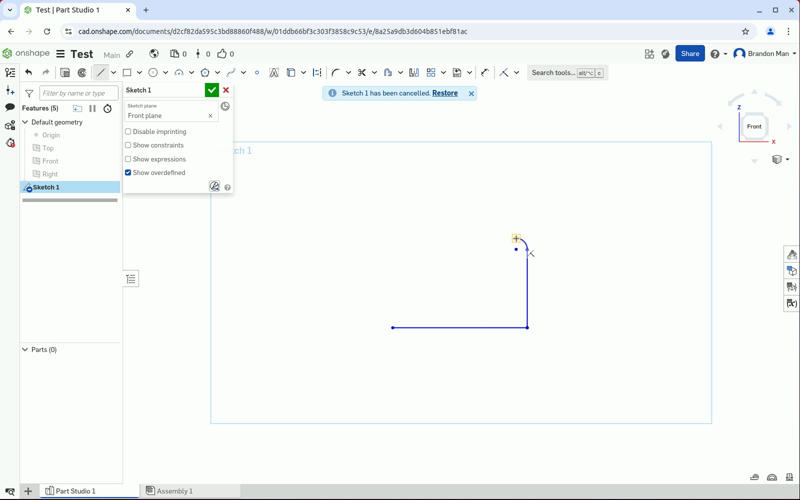
mouse_move(404, 238)
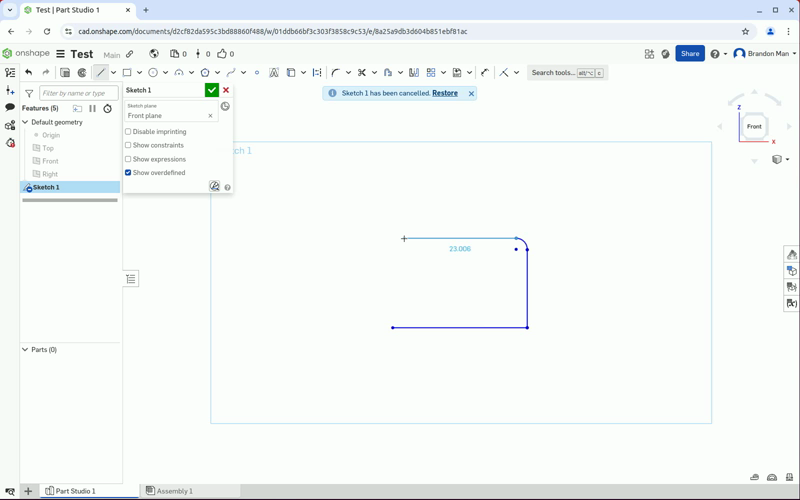
click(404, 238)
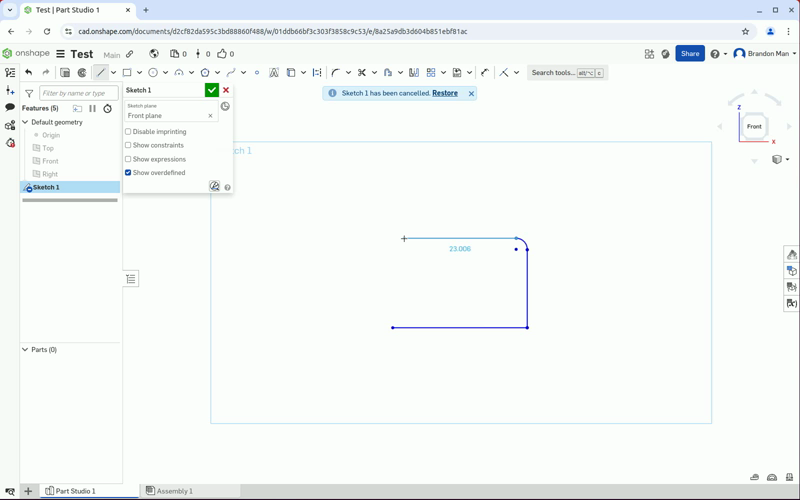
key_up(shift)
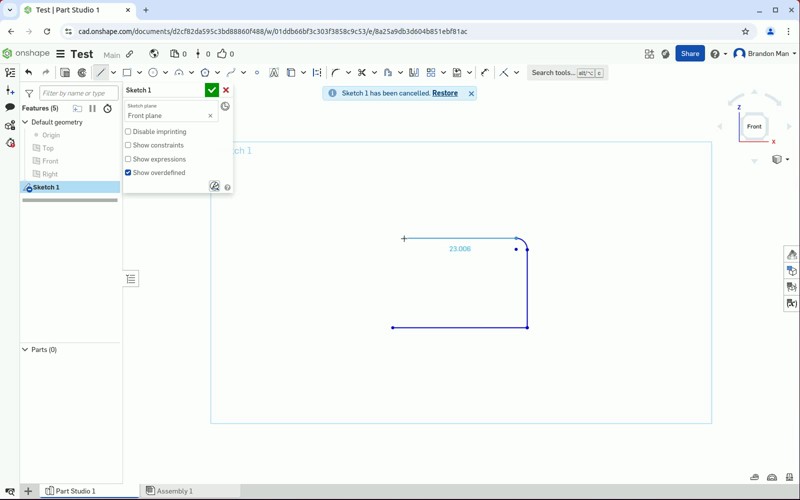
key(esc)
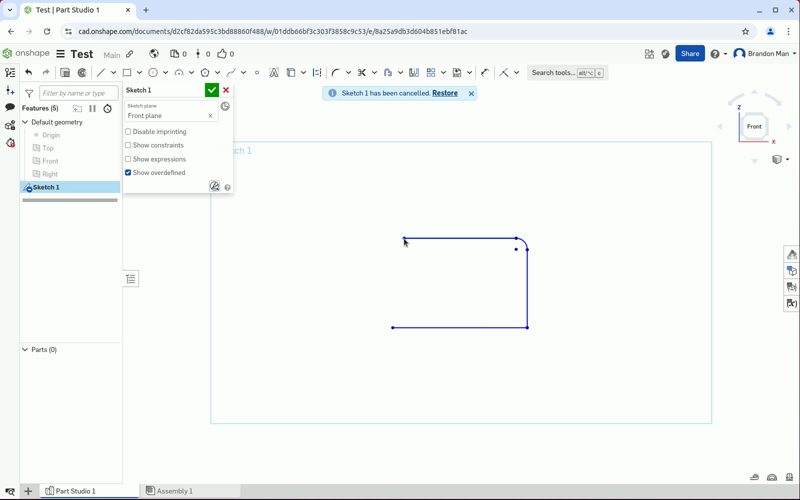
key(a)
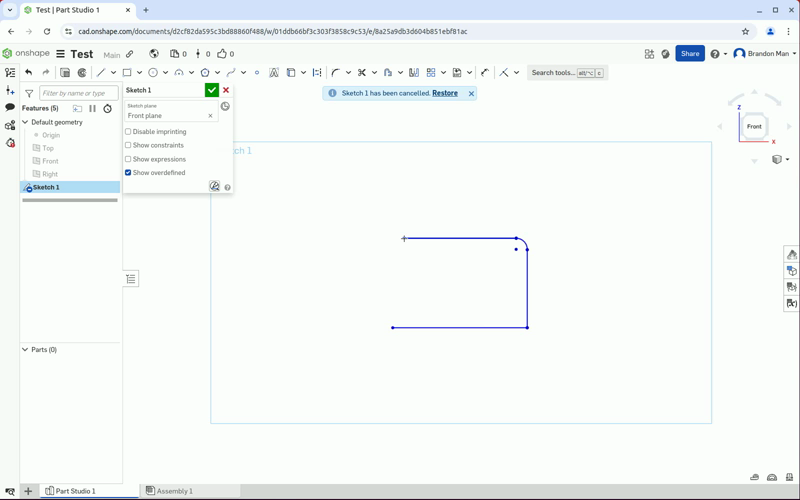
mouse_move(404, 238)
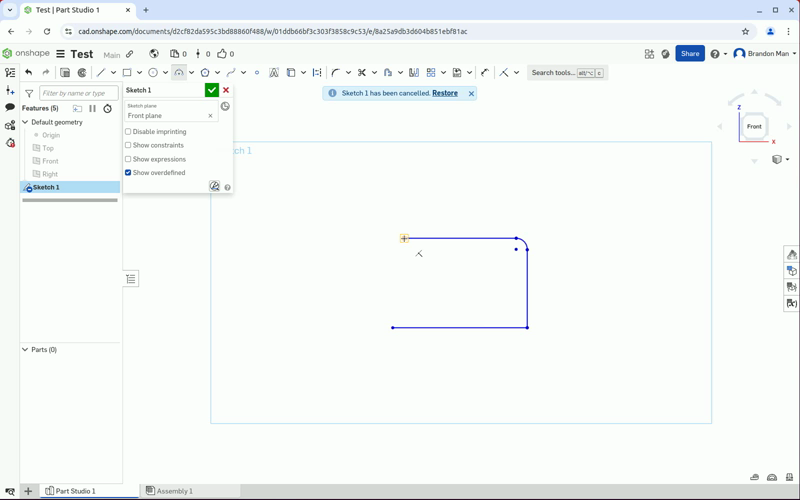
click(404, 238)
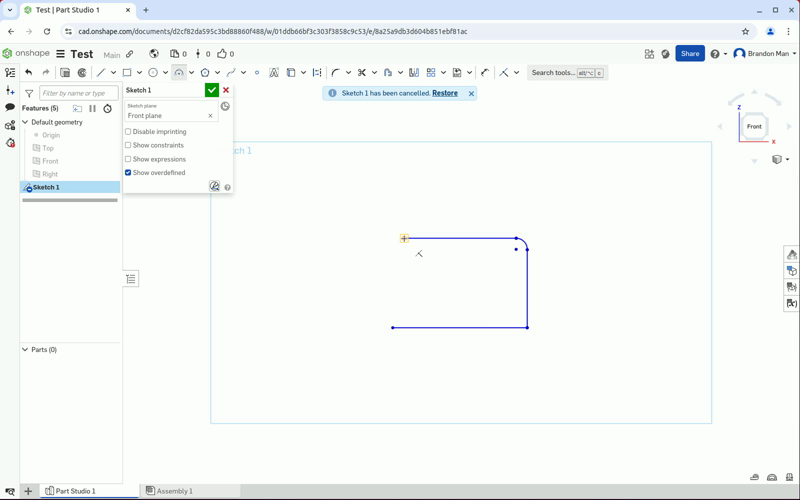
key_down(shift)
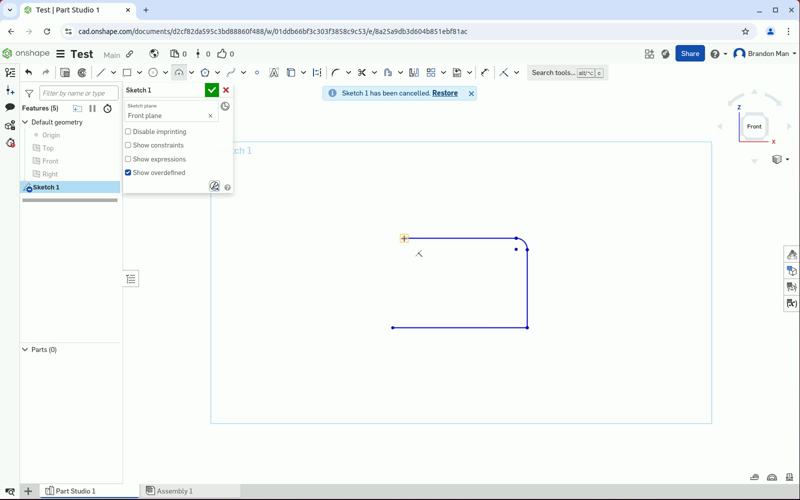
mouse_move(392, 249)
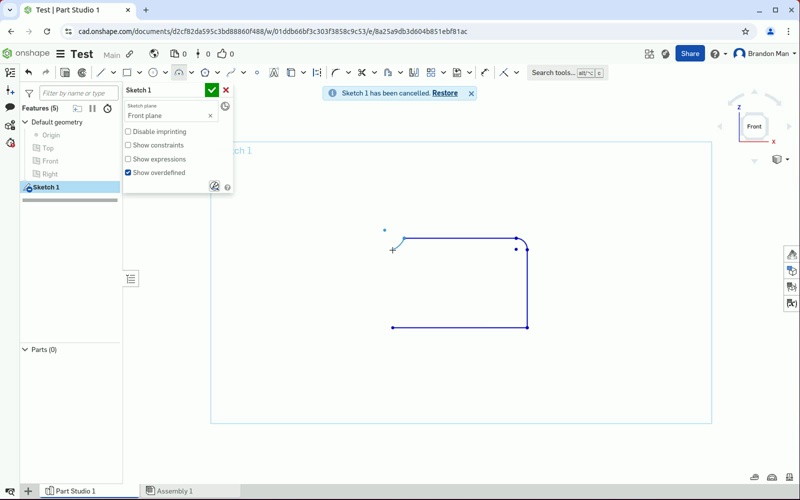
click(392, 249)
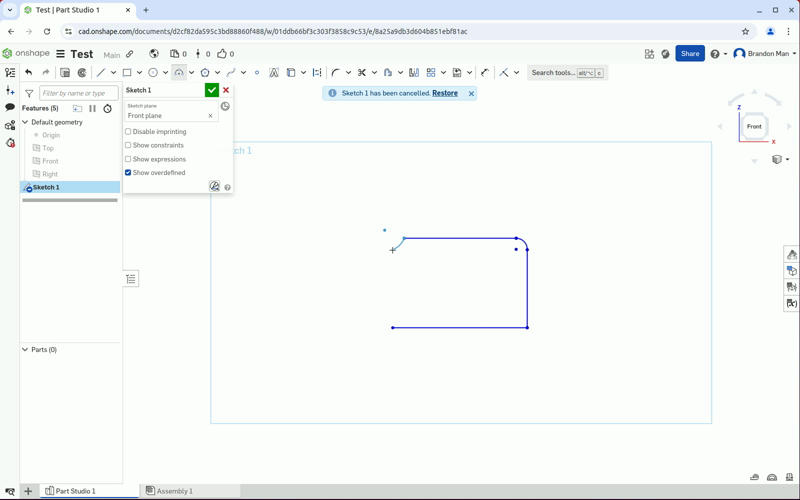
mouse_move(396, 241)
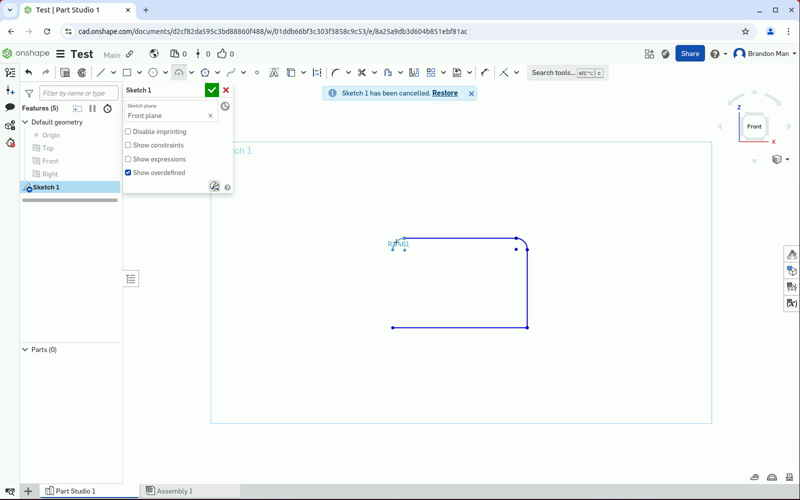
click(396, 241)
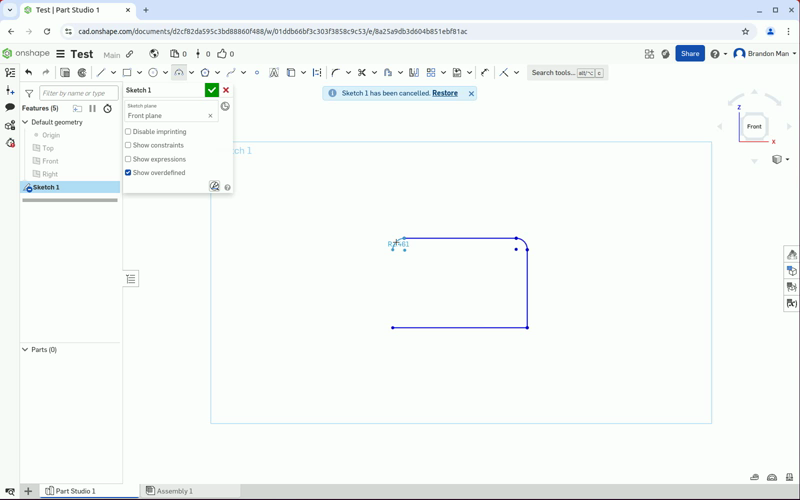
key_up(shift)
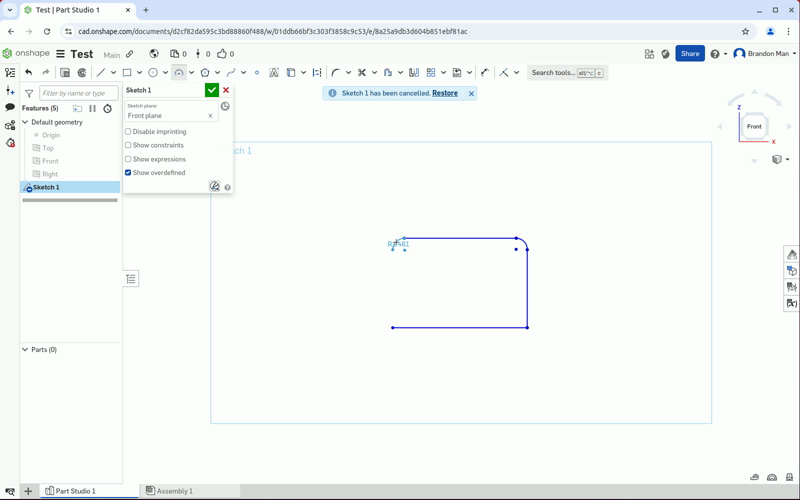
key(esc)
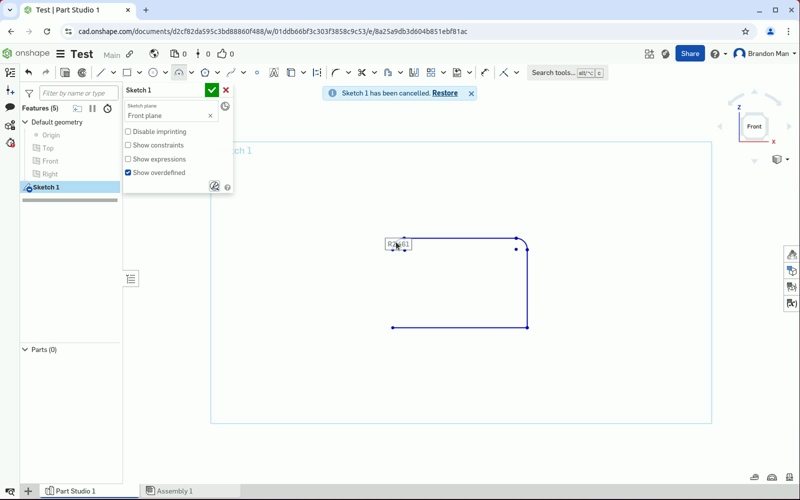
key(l)
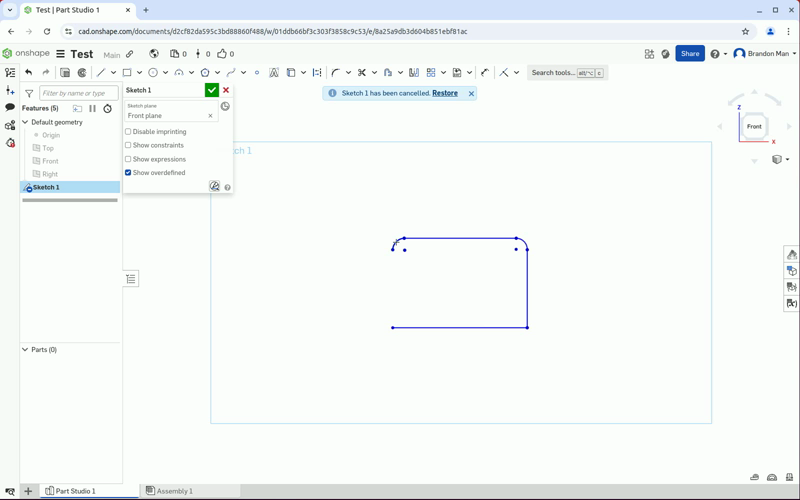
mouse_move(392, 249)
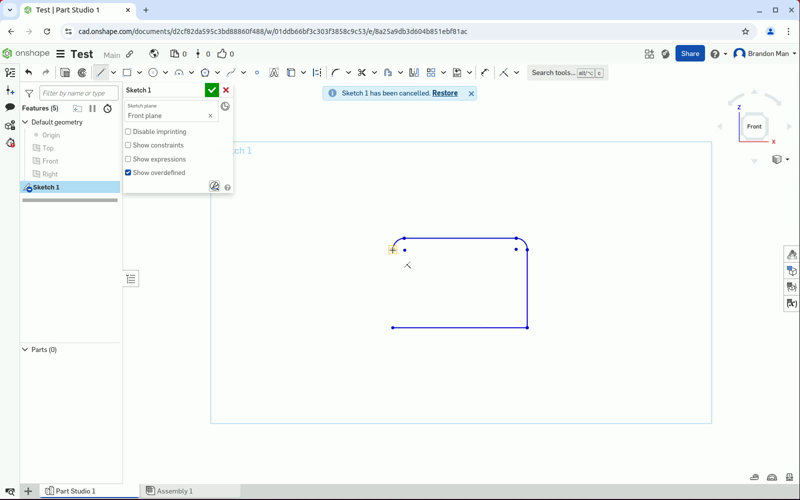
click(392, 249)
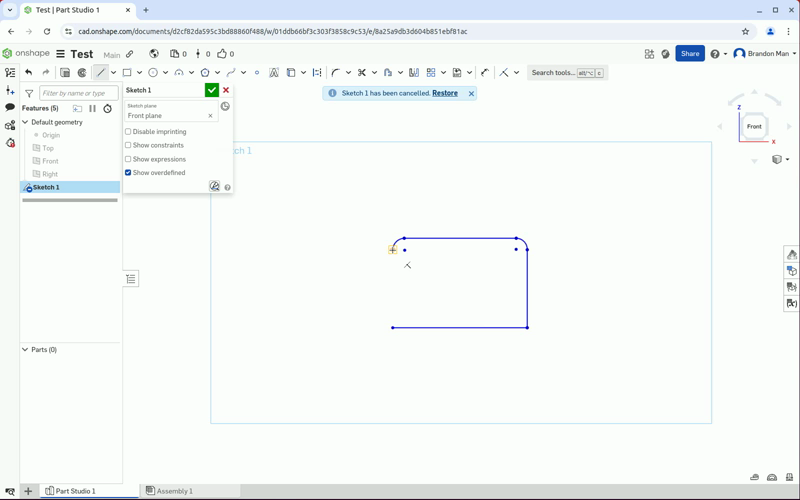
key_down(shift)
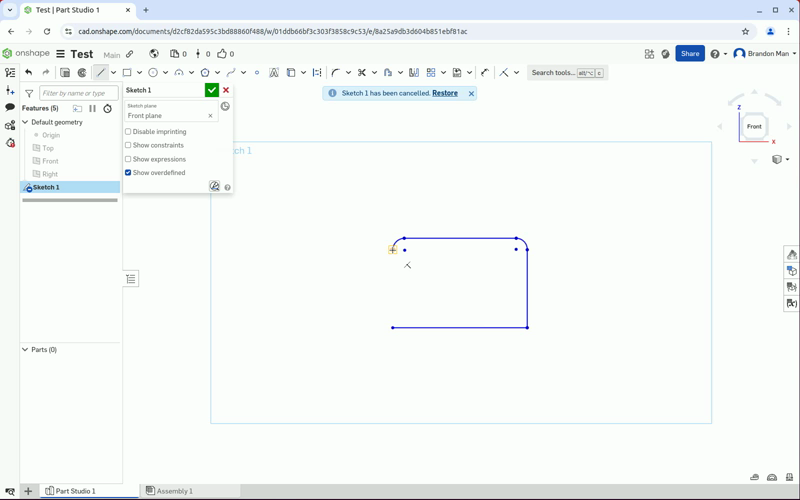
mouse_move(392, 327)
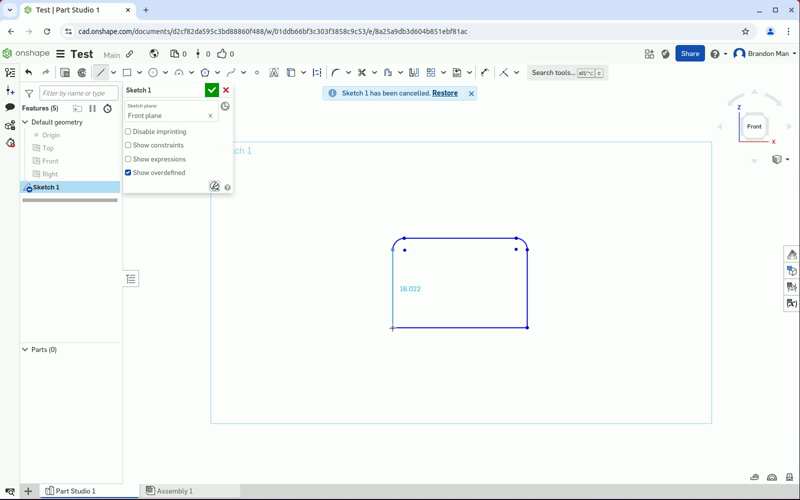
key_up(shift)
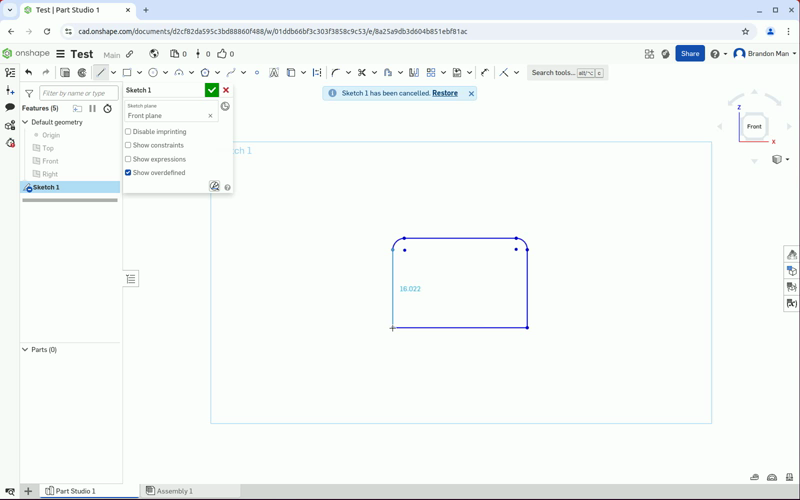
click(392, 327)
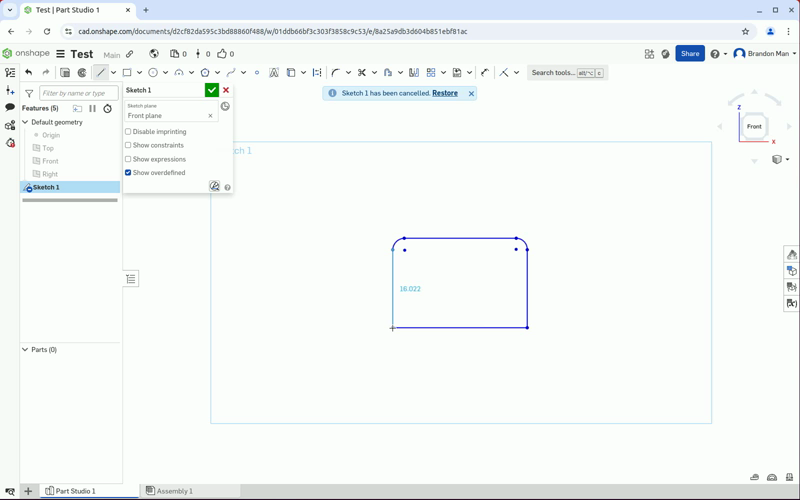
key(esc)
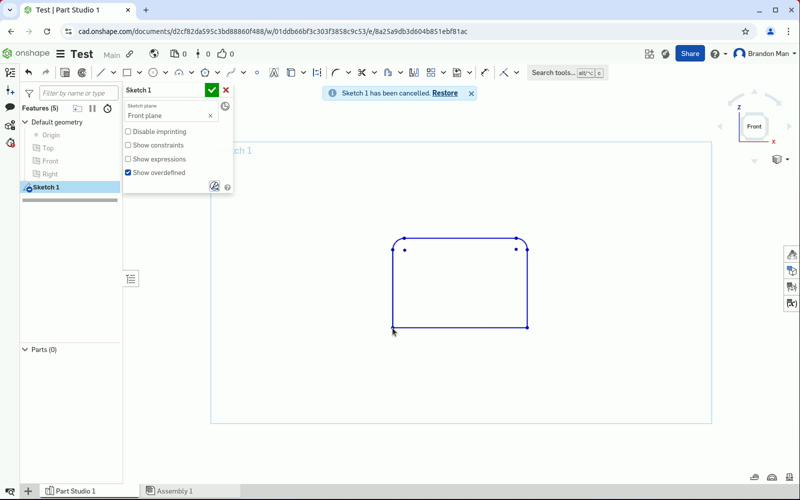
key(c)
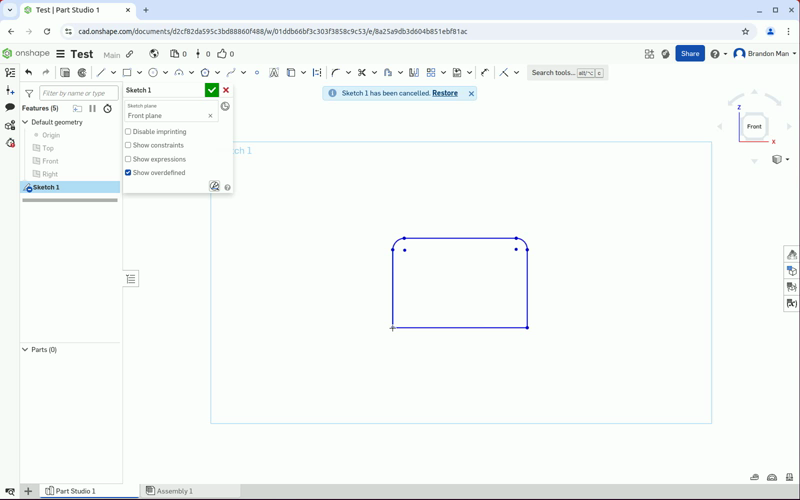
key_down(shift)
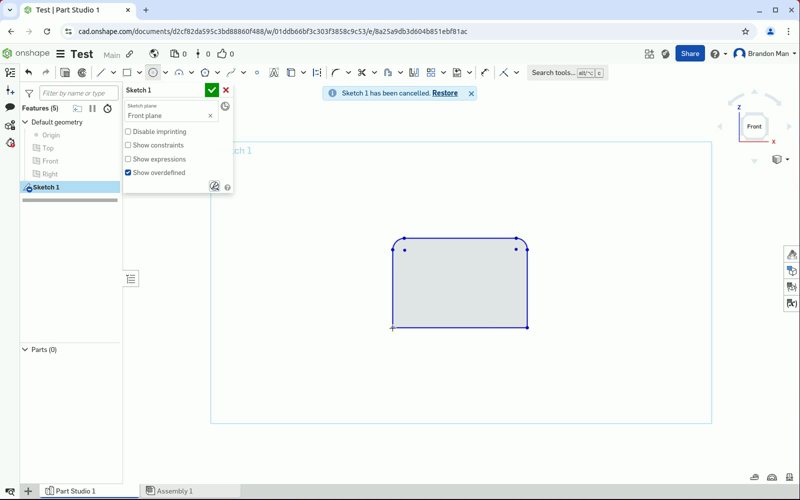
mouse_move(460, 282)
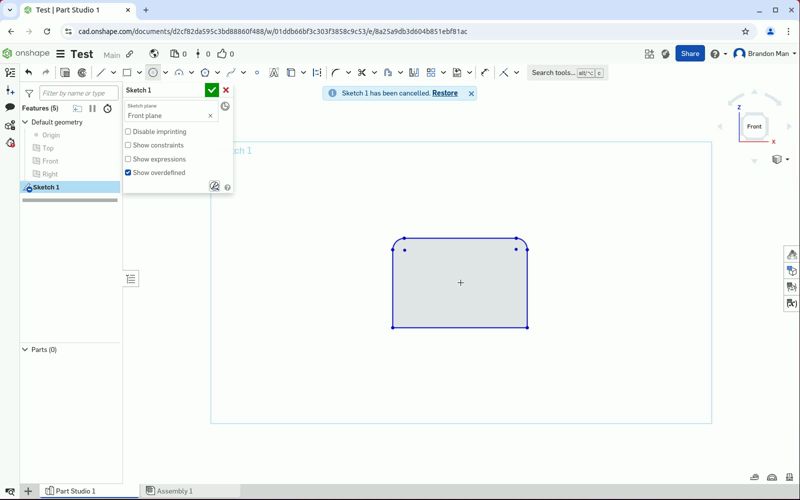
click(460, 282)
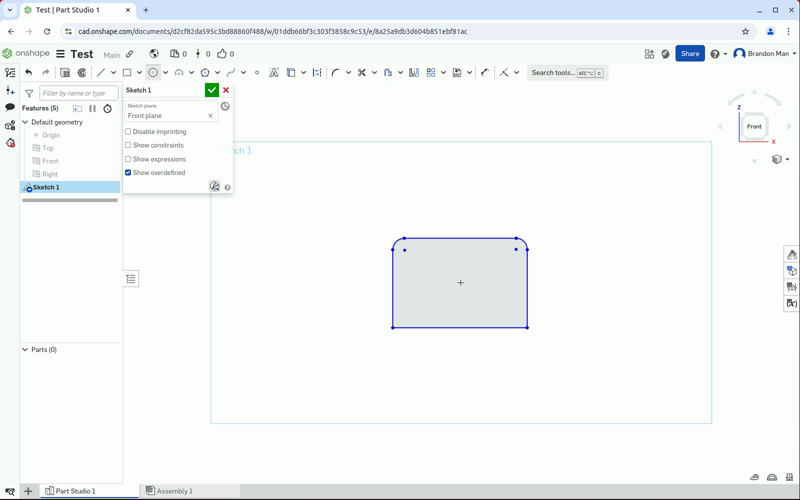
key_up(shift)
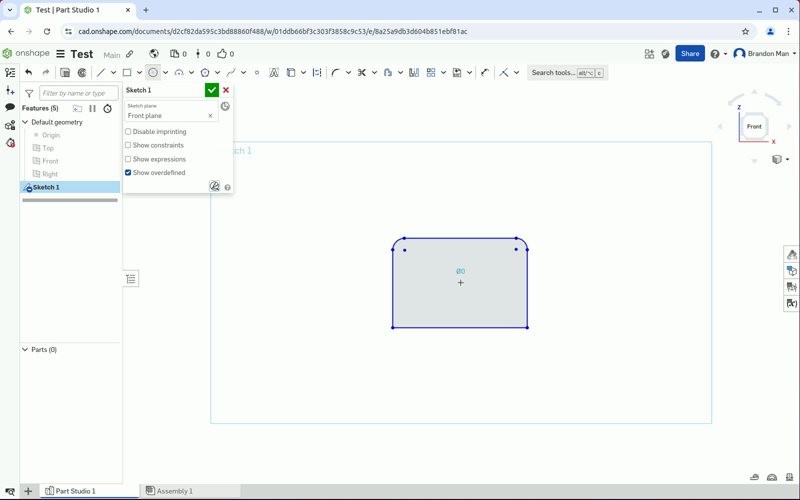
mouse_move(483, 282)
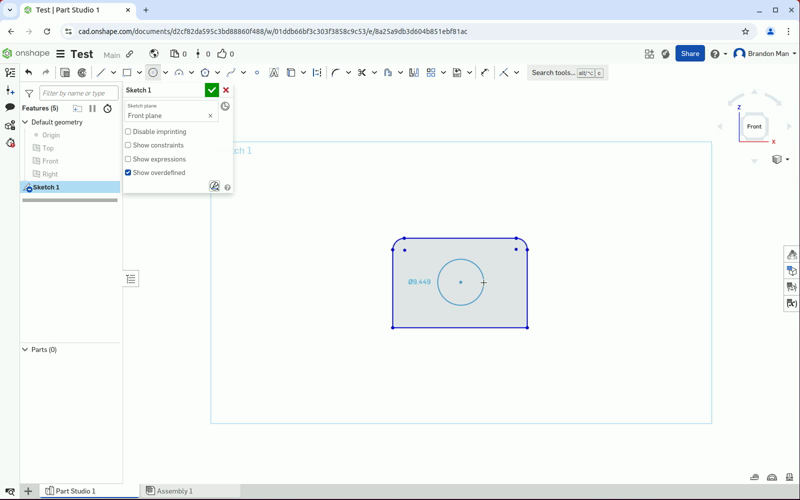
click(483, 282)
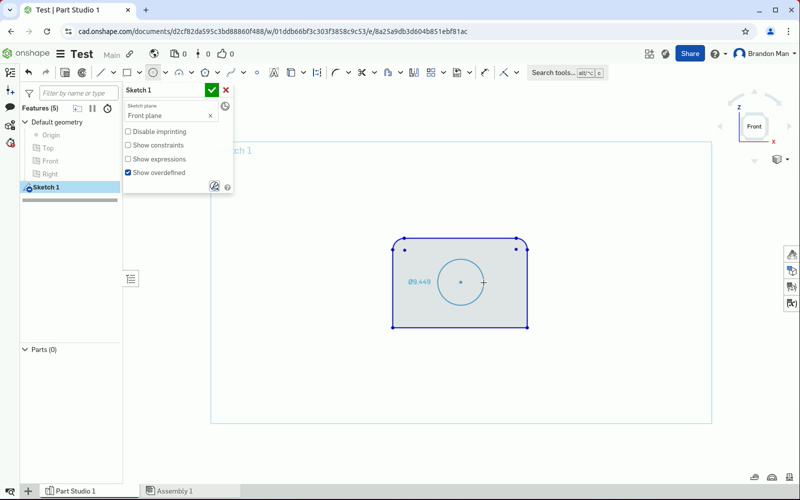
key(esc)
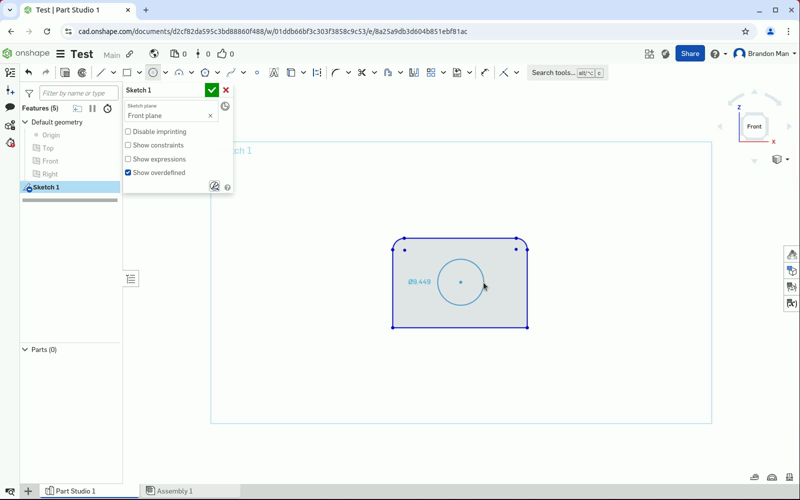
mouse_move(477, 315)
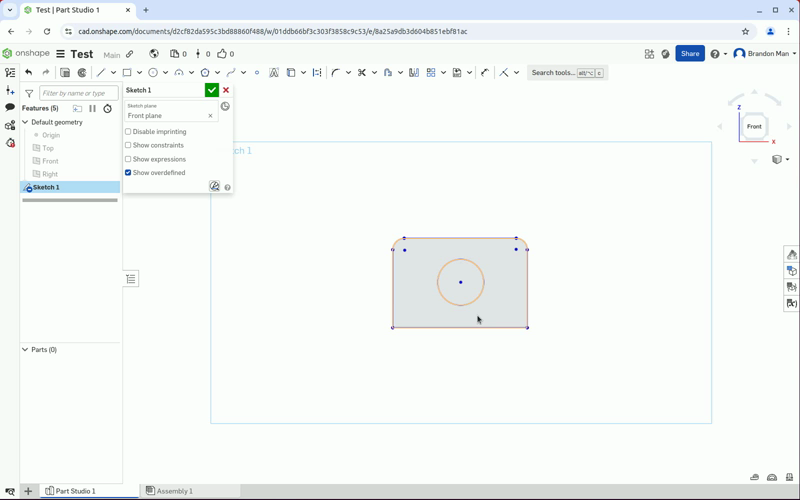
click(477, 315)
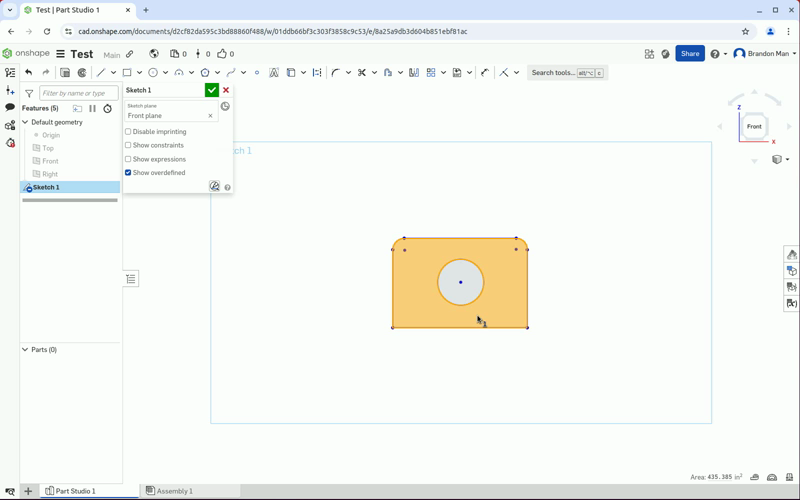
mouse_move(73, 352)
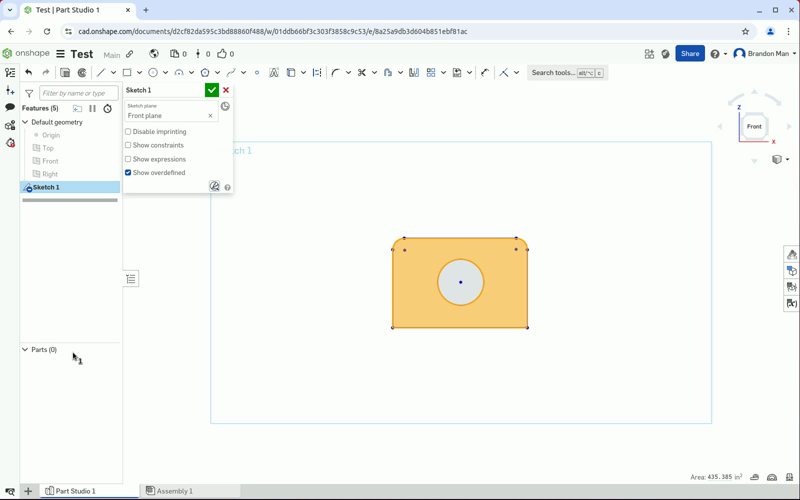
key(shift+y)
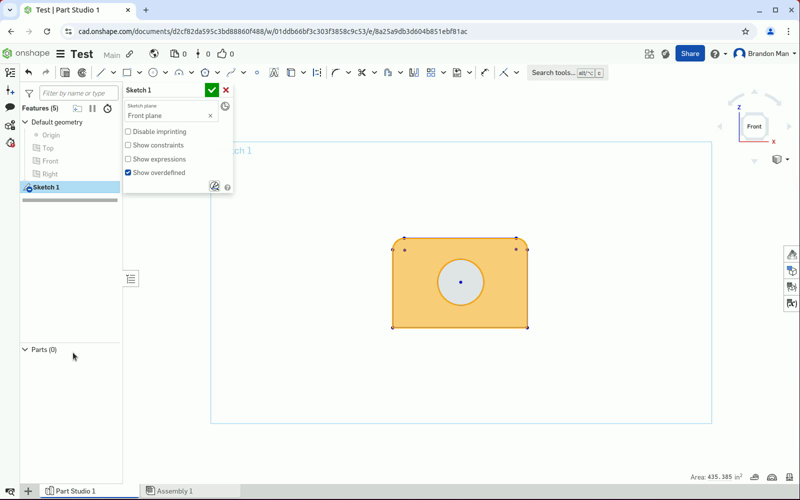
key(shift+e)
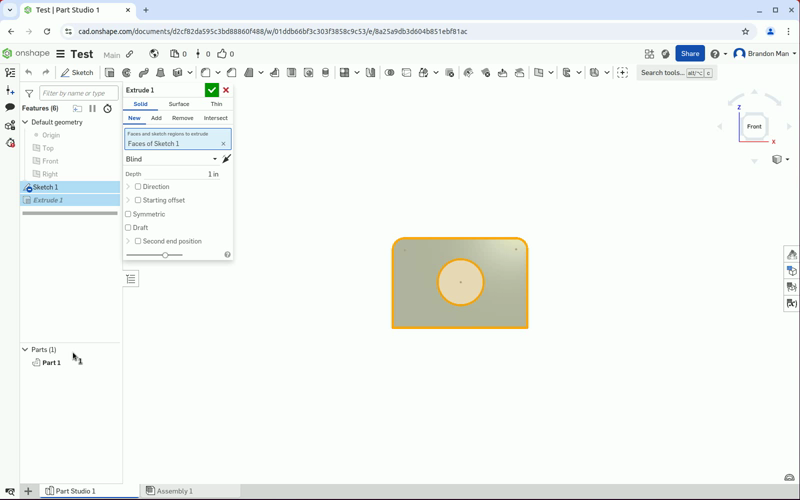
mouse_move(143, 106)
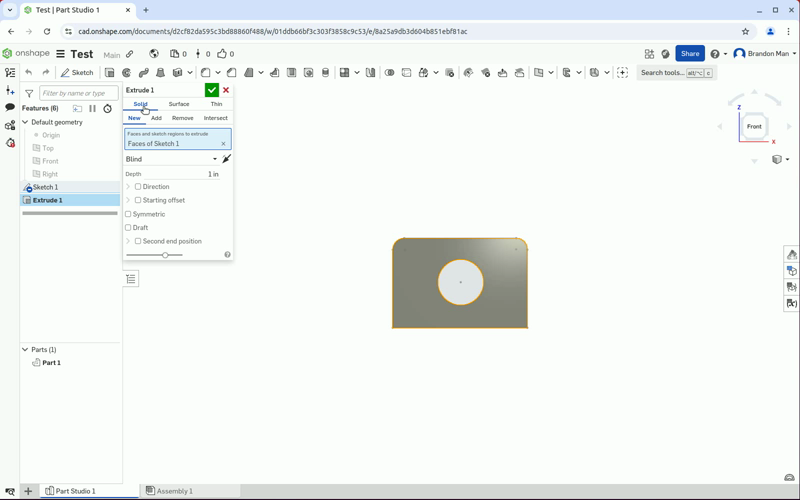
click(143, 106)
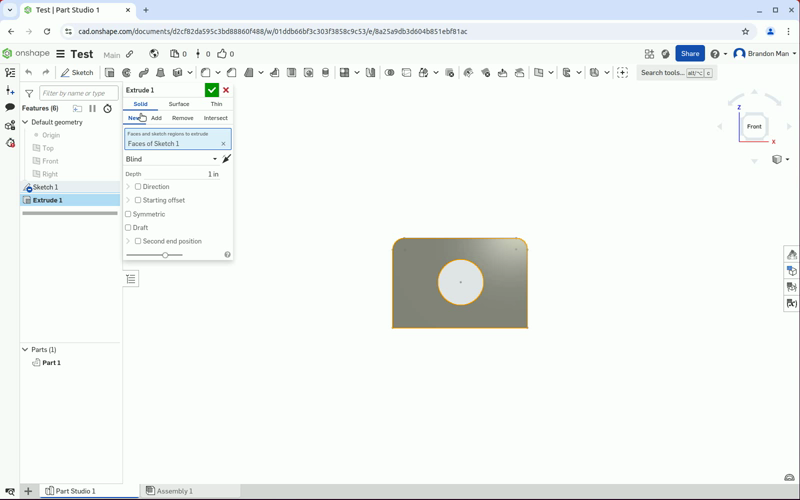
mouse_move(137, 120)
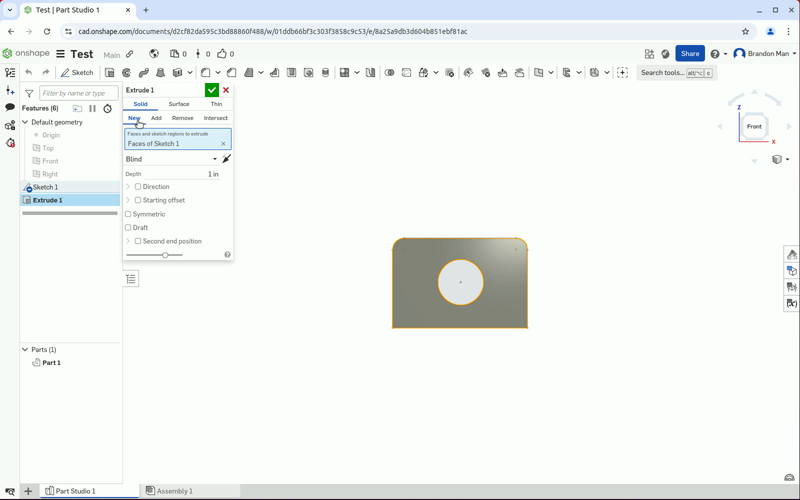
click(137, 120)
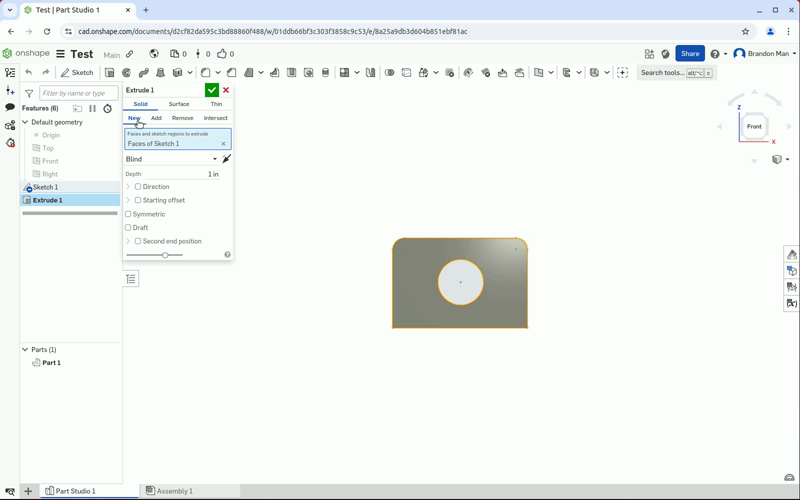
key(tab, 4)
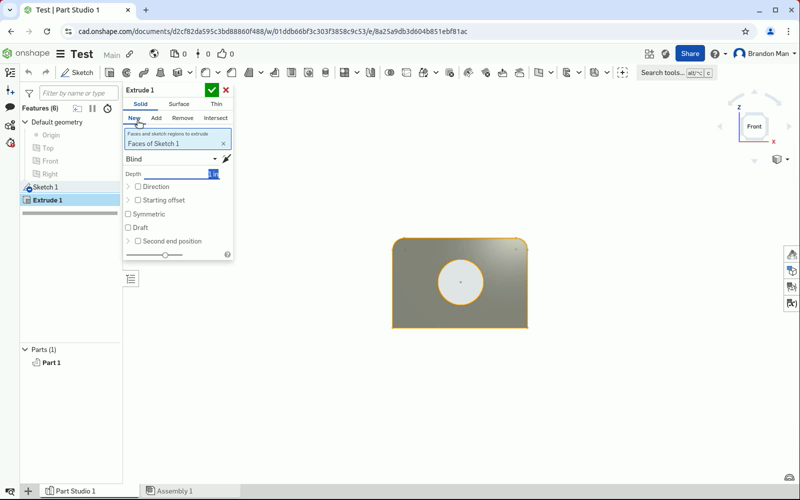
text(9.148)
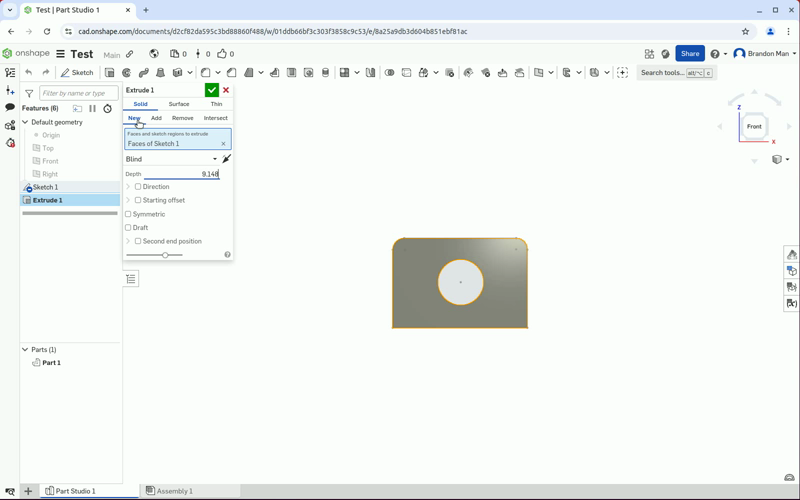
key(tab, 3)
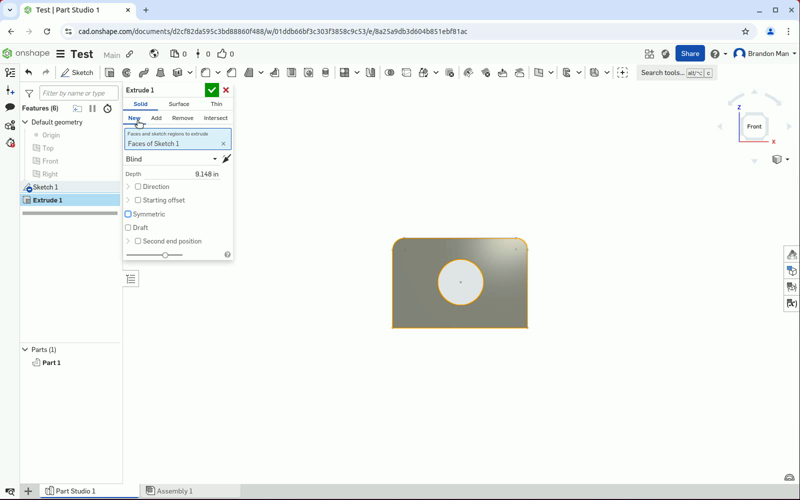
key(space)
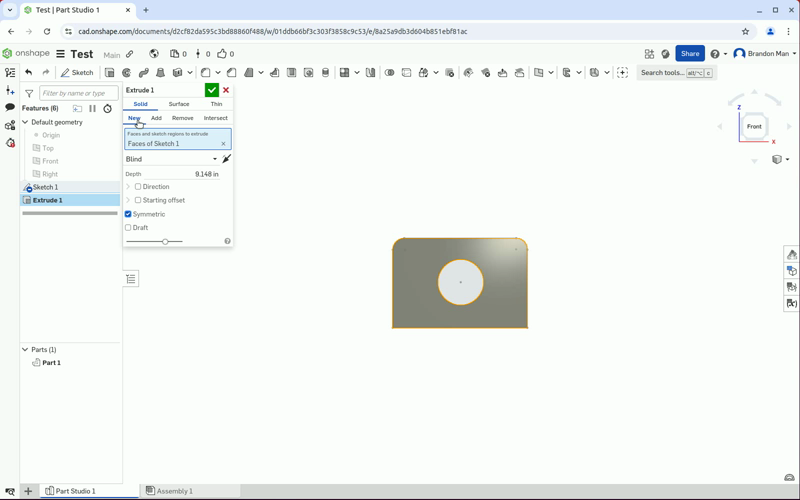
key(enter)
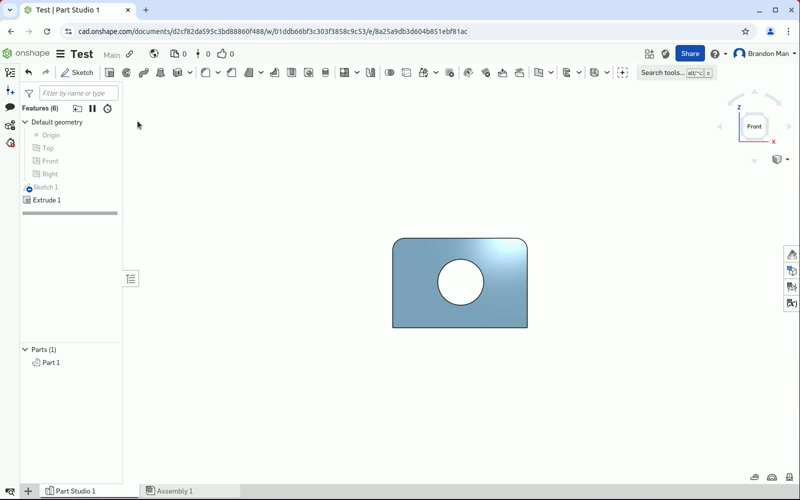
key(shift+h)
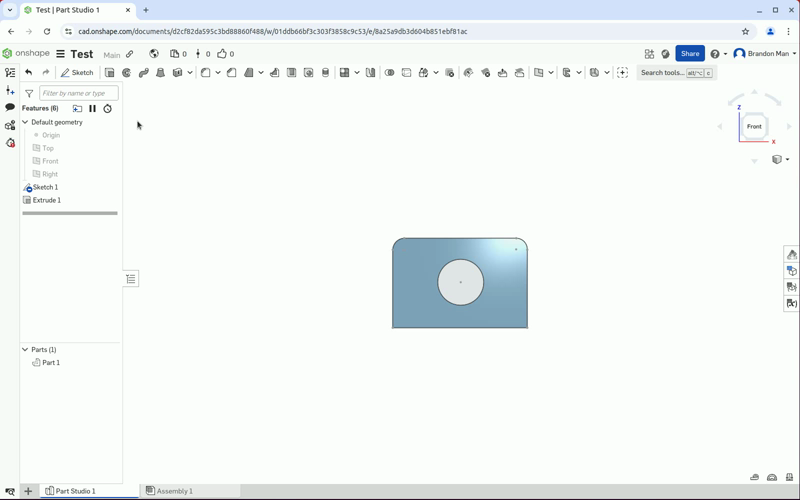
key(shift+h)
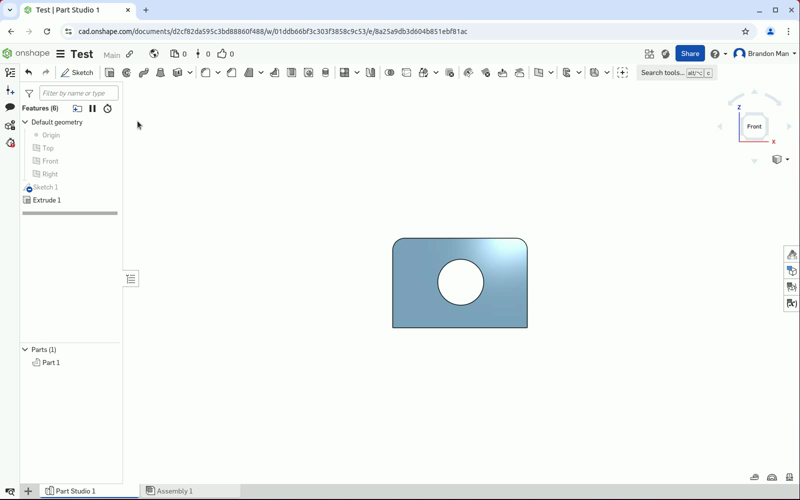
mouse_move(73, 189)
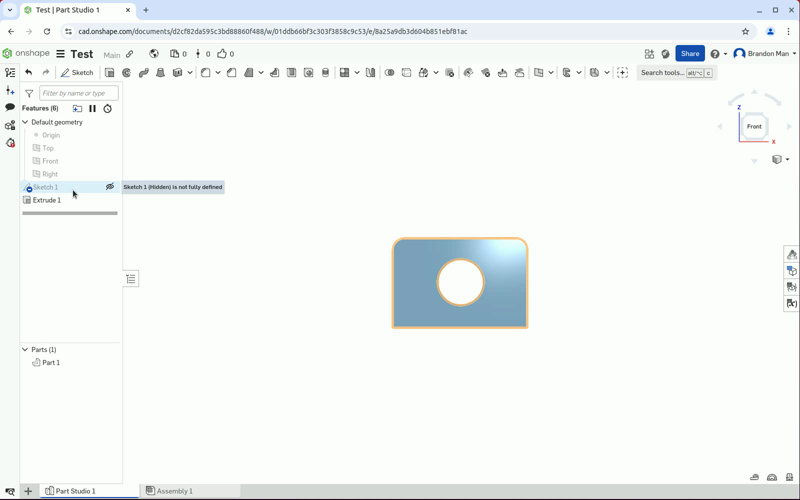
click(73, 189)
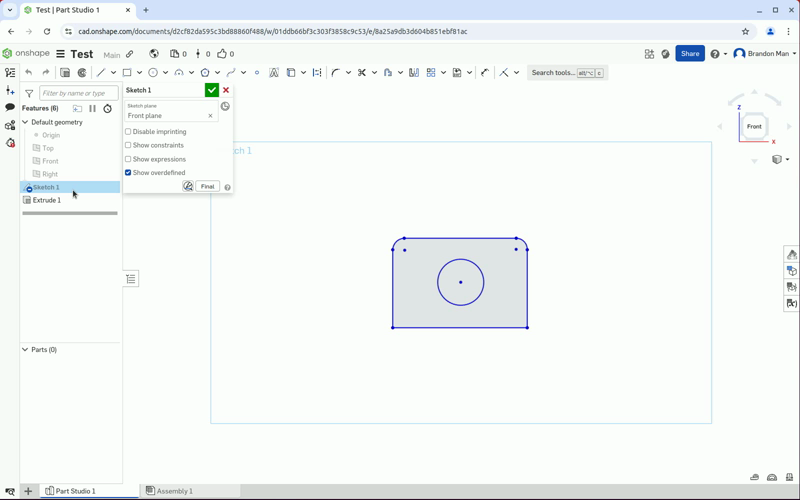
mouse_move(229, 92)
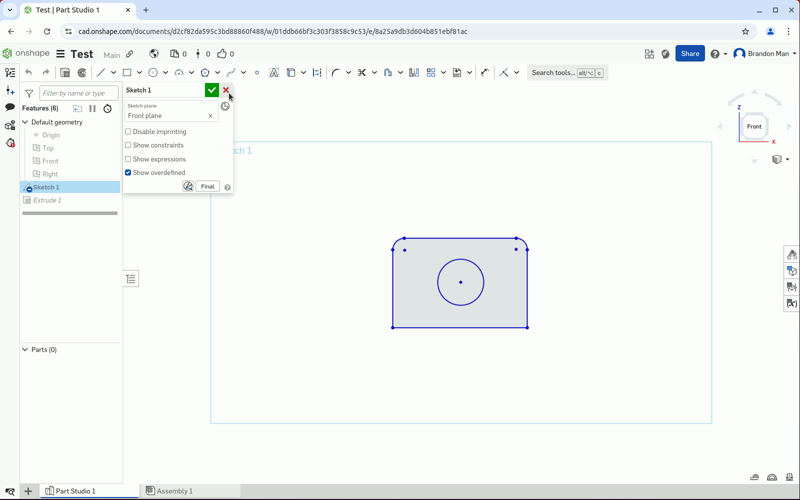
click(229, 92)
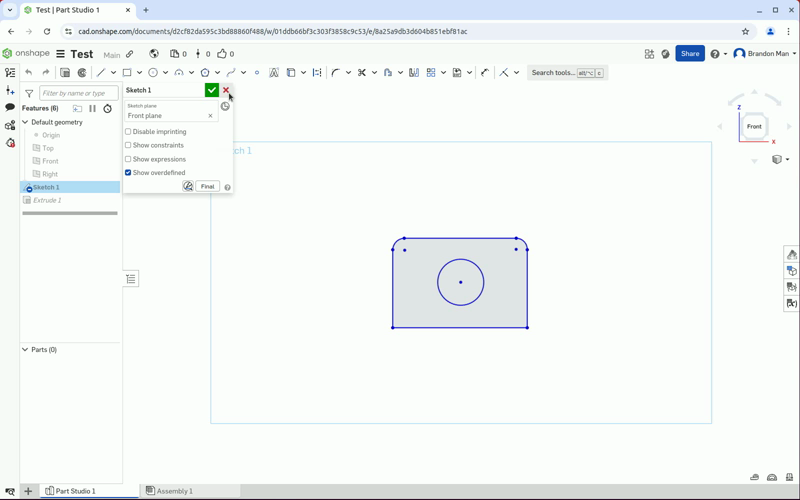
key(shift+s)
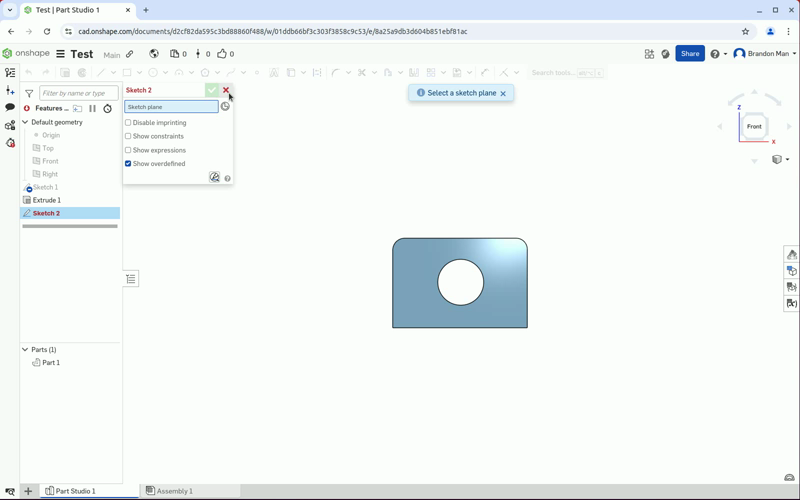
mouse_move(73, 163)
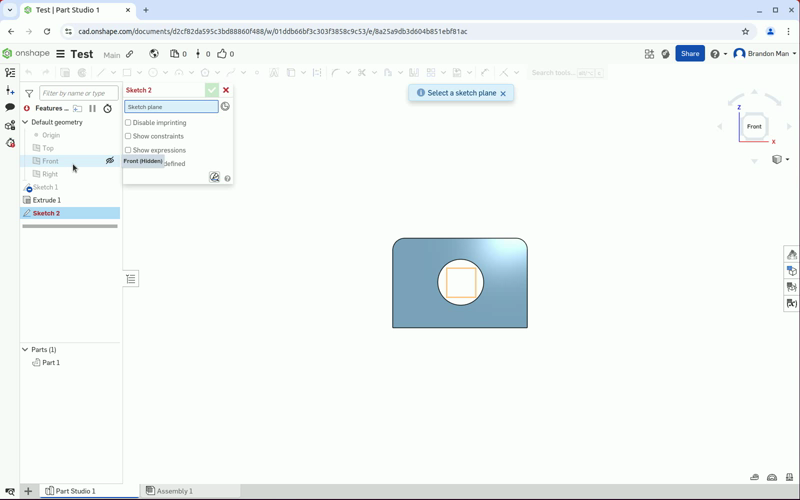
click(73, 163)
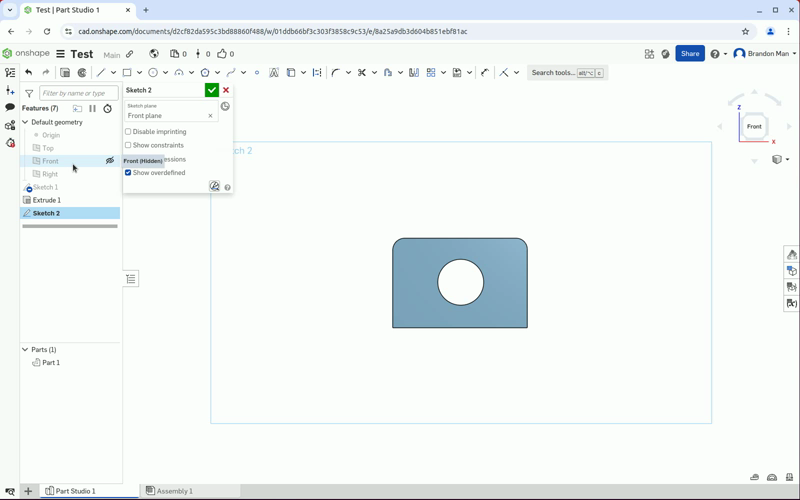
mouse_move(73, 352)
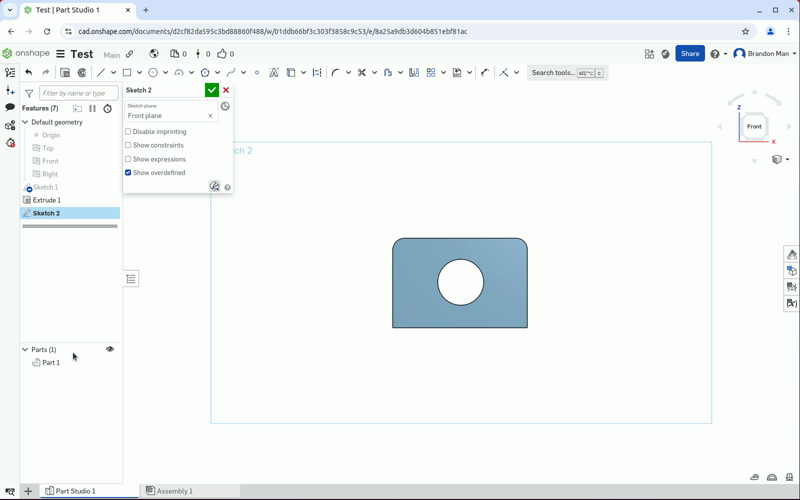
key(y)
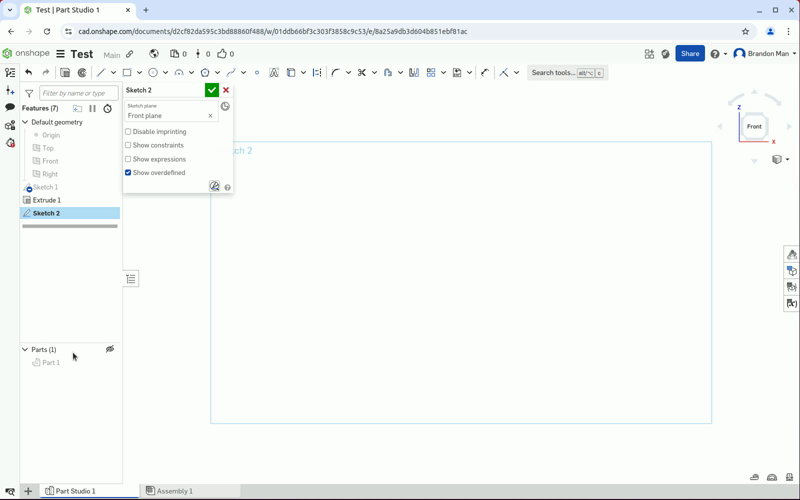
key(l)
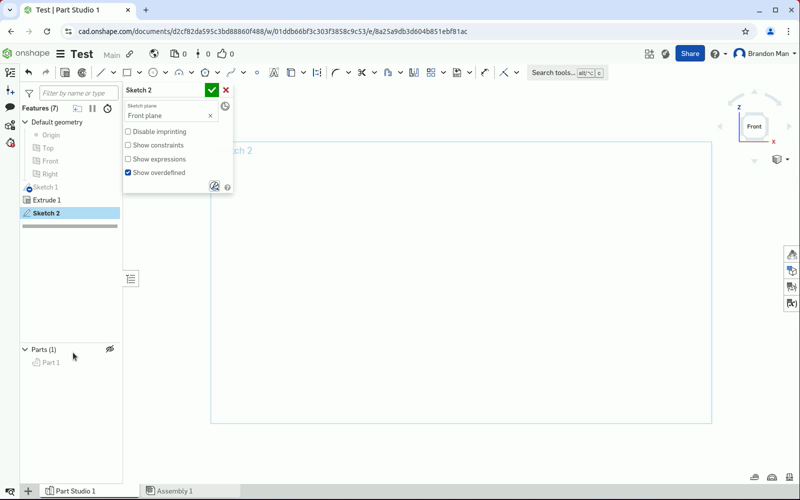
key_down(shift)
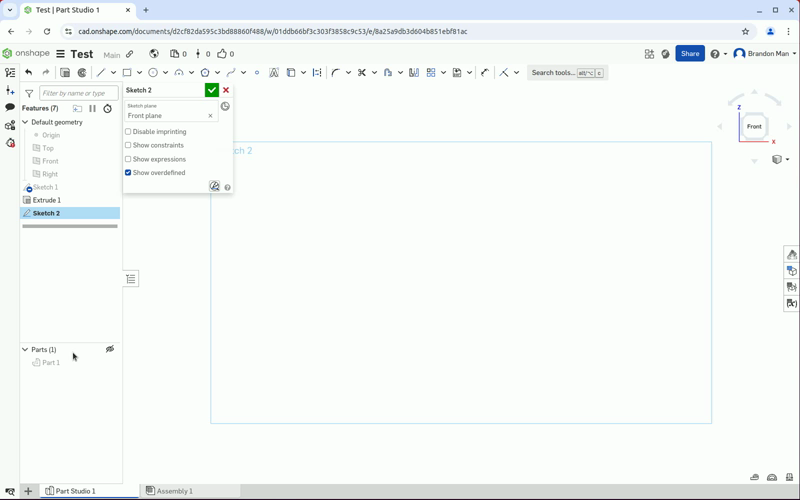
mouse_move(348, 351)
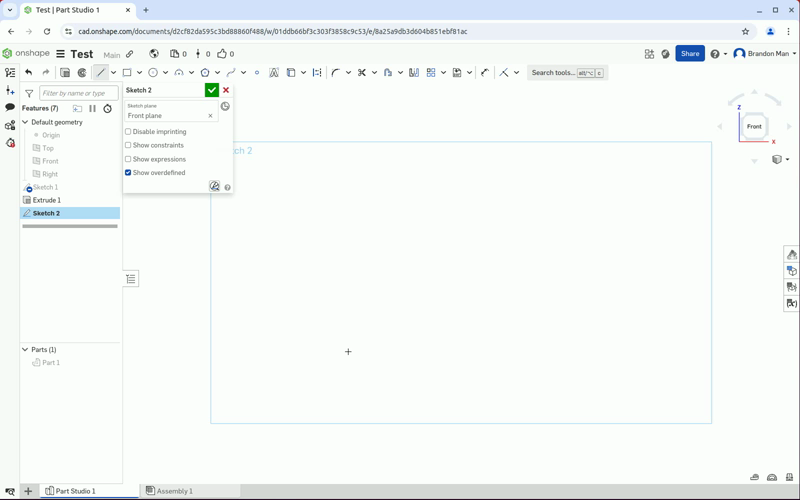
click(348, 351)
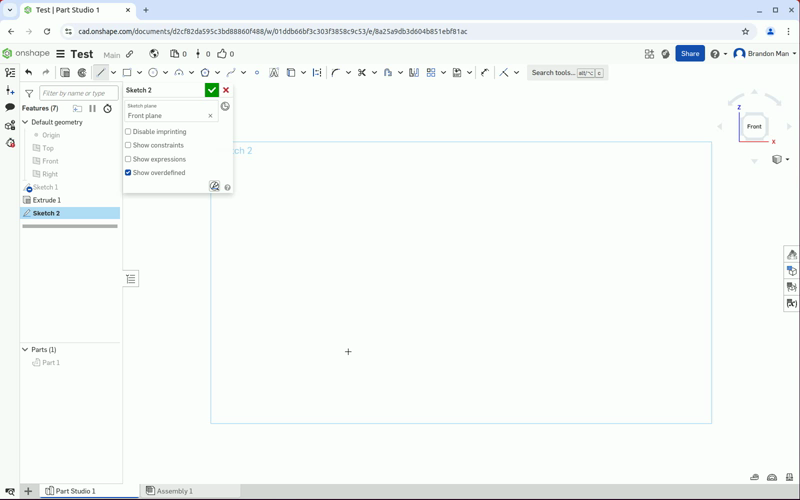
key_up(shift)
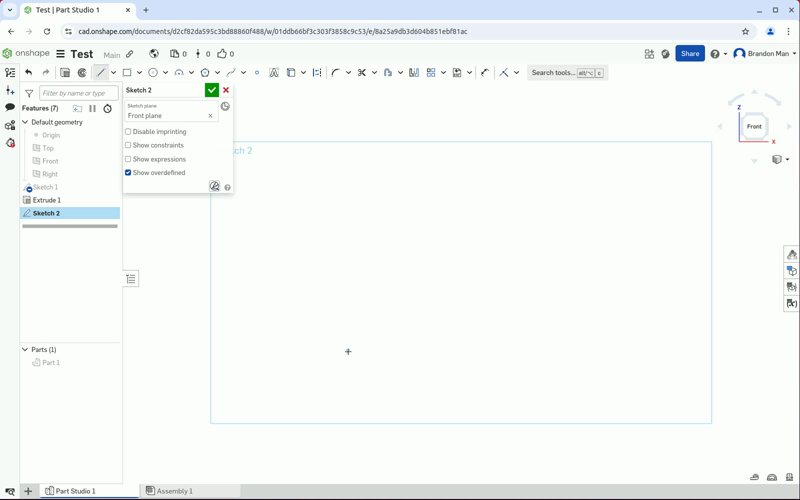
key_down(shift)
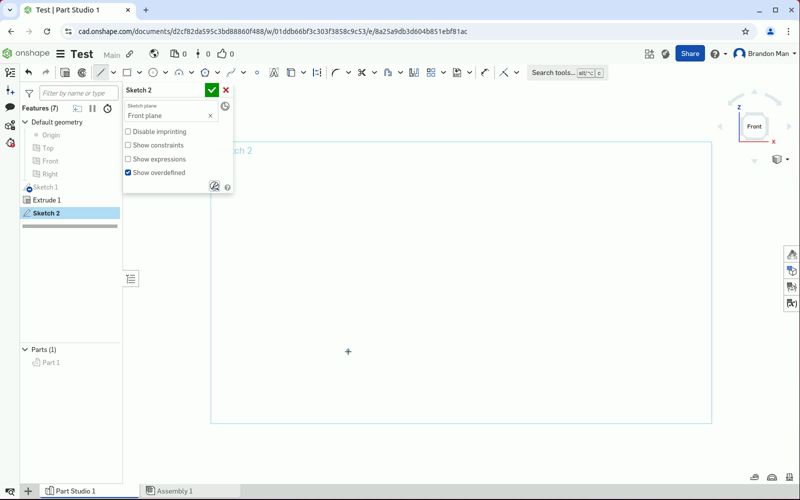
mouse_move(572, 351)
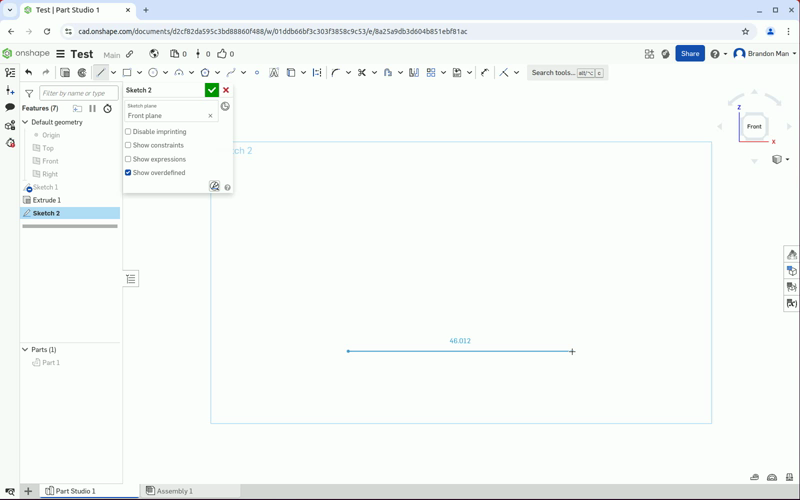
click(572, 351)
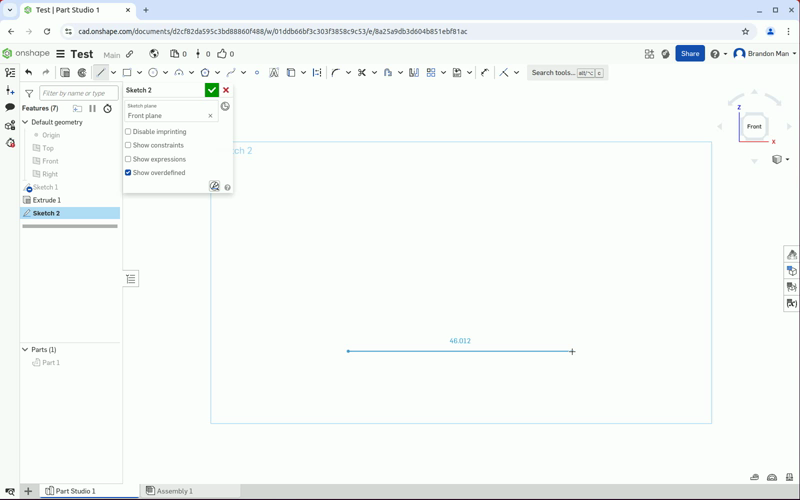
key_up(shift)
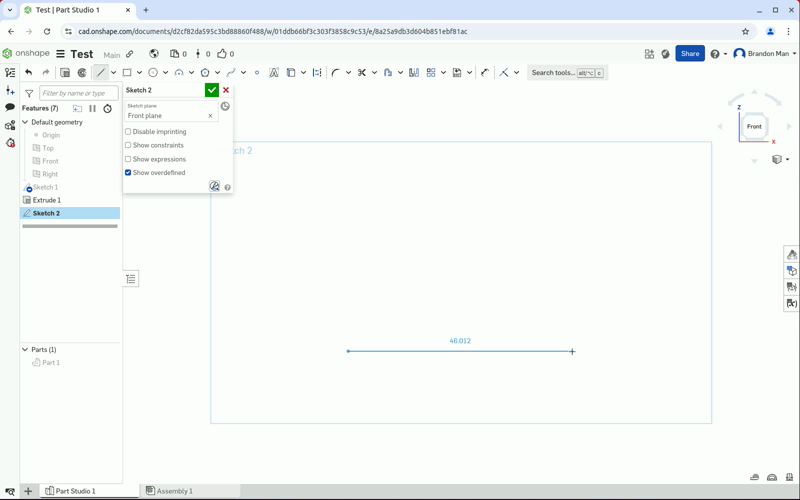
key_down(shift)
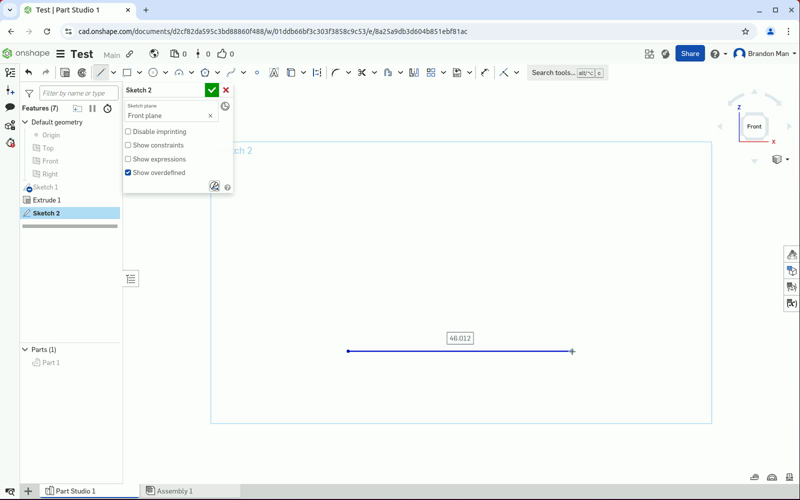
mouse_move(589, 351)
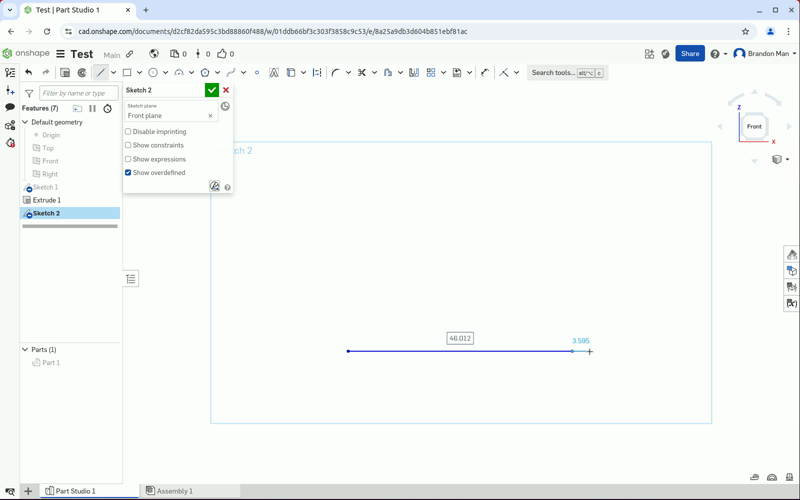
mouse_move(572, 327)
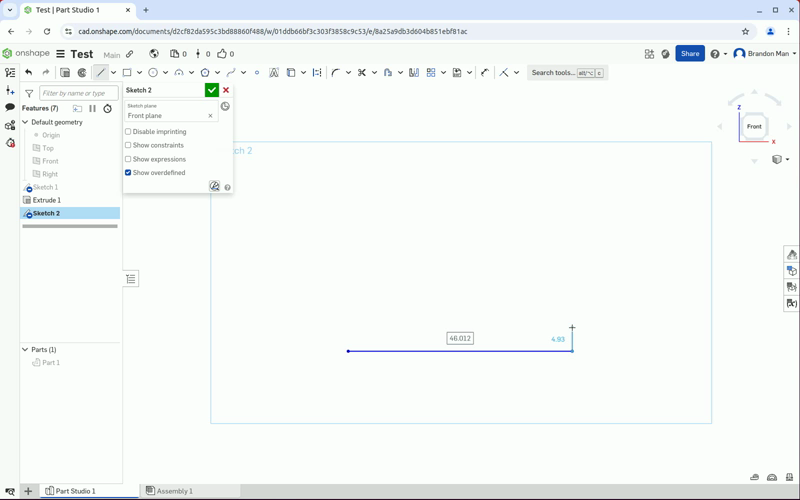
click(572, 327)
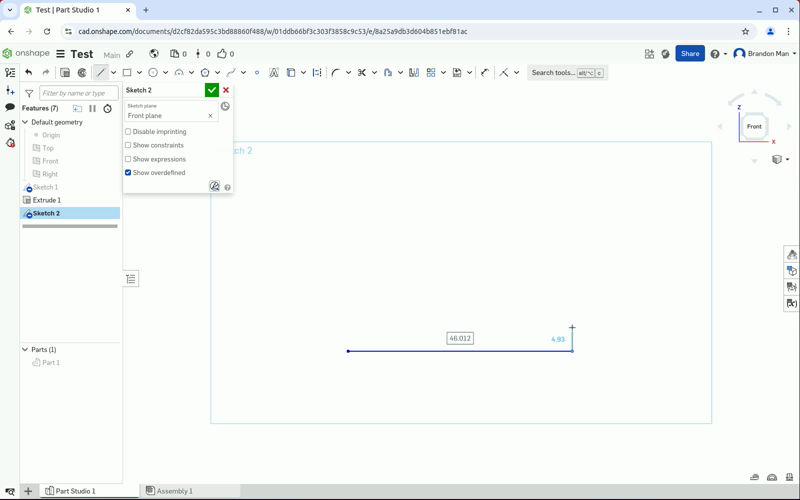
key_up(shift)
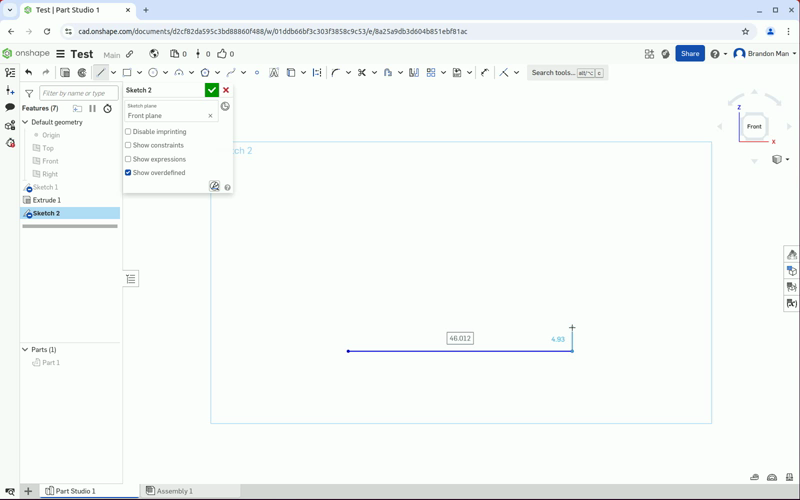
key_down(shift)
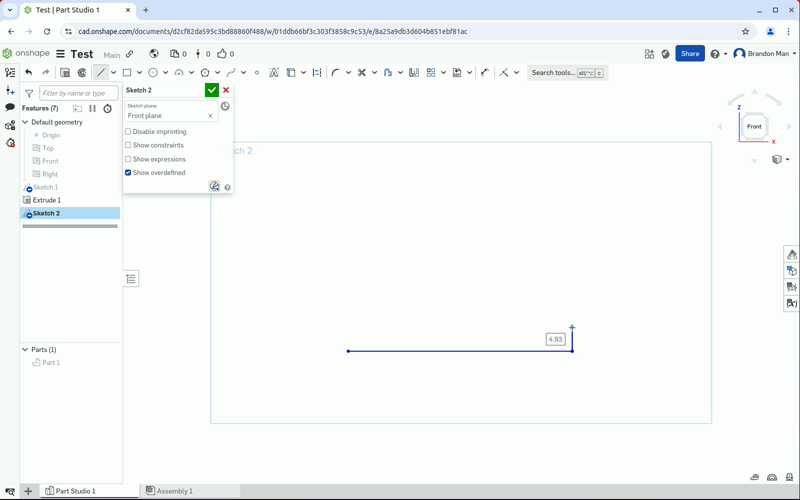
mouse_move(589, 327)
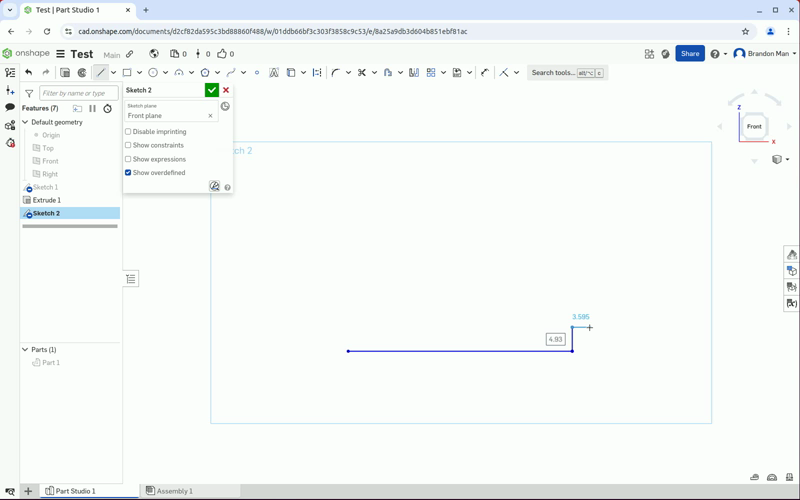
mouse_move(527, 327)
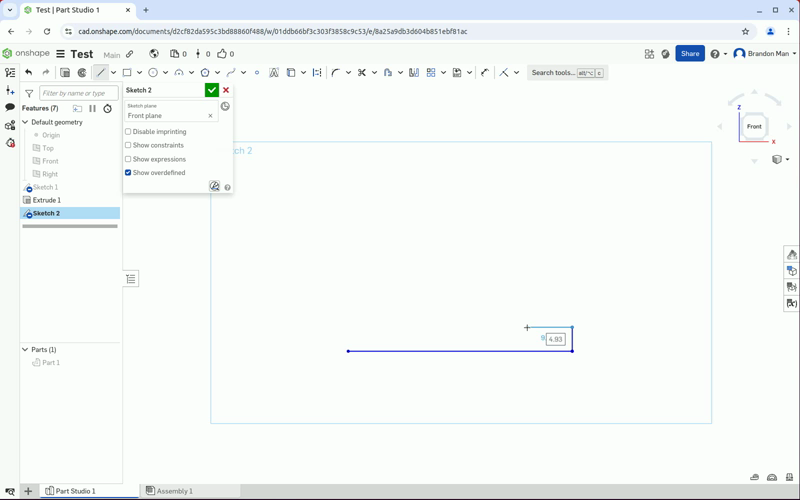
click(527, 327)
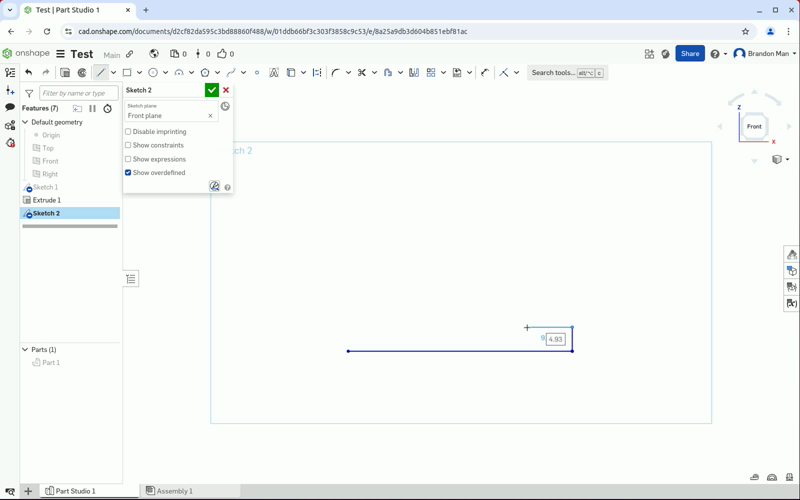
key_up(shift)
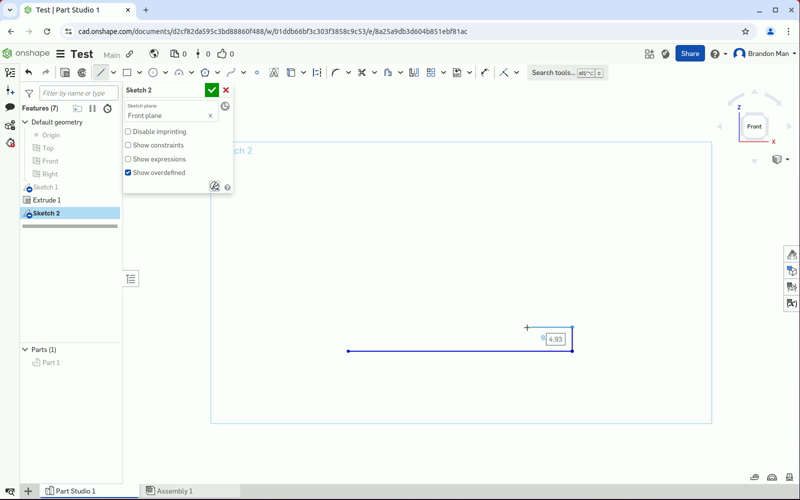
key_down(shift)
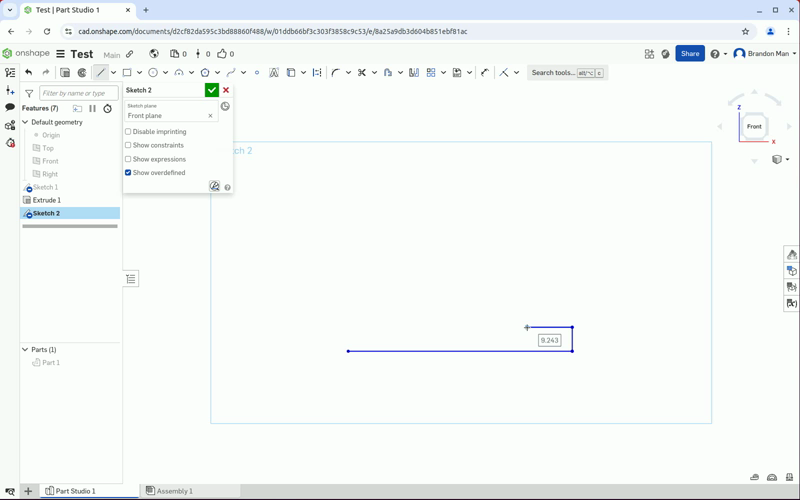
mouse_move(392, 327)
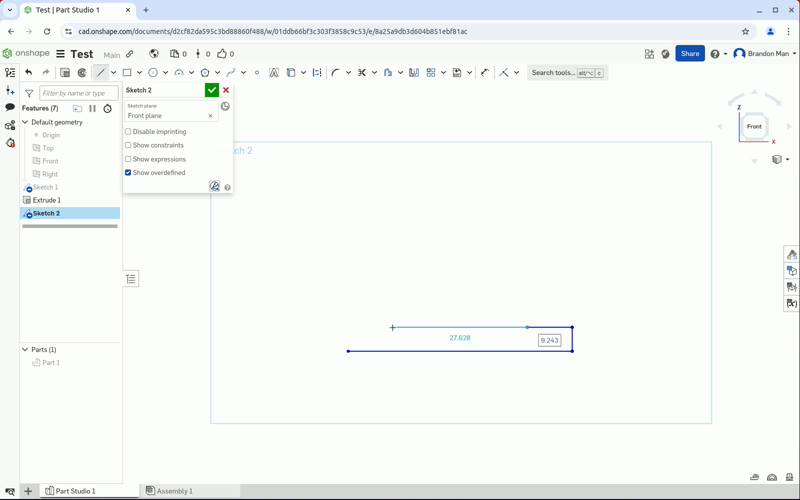
click(392, 327)
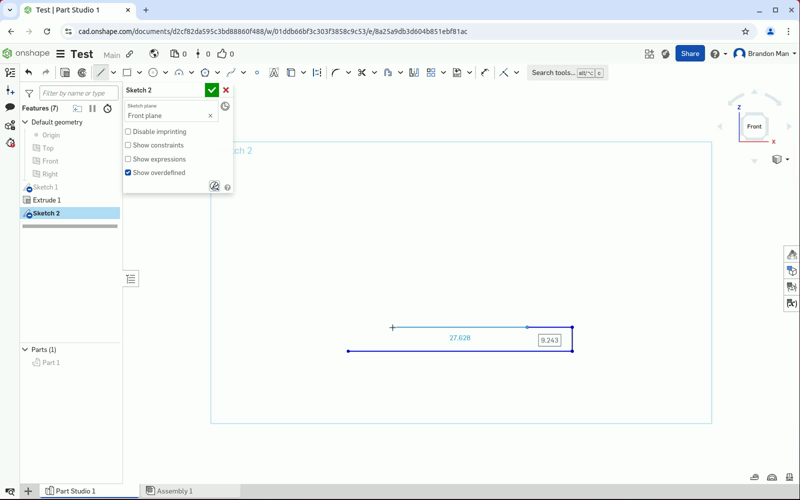
key_up(shift)
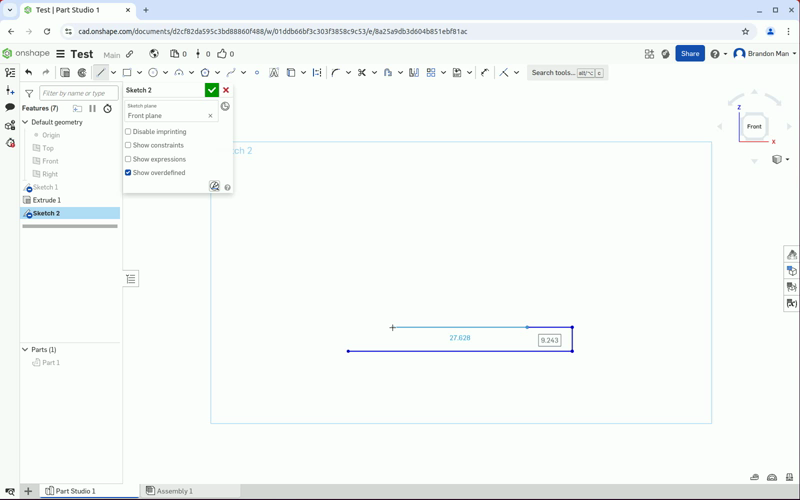
key_down(shift)
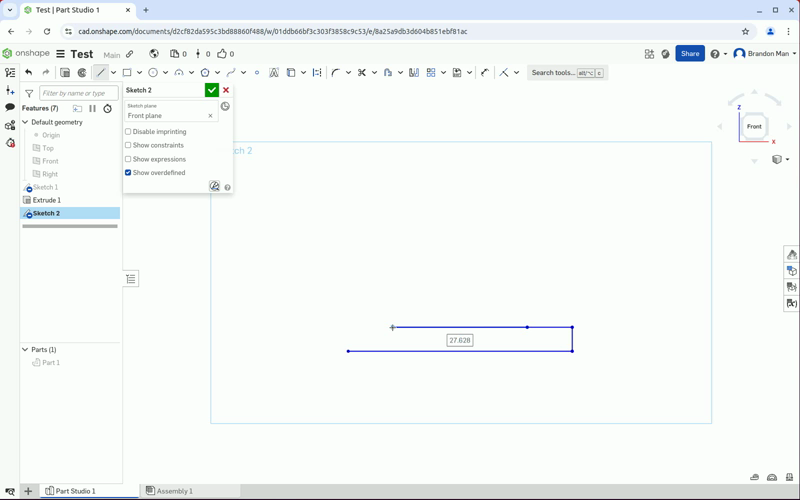
mouse_move(422, 327)
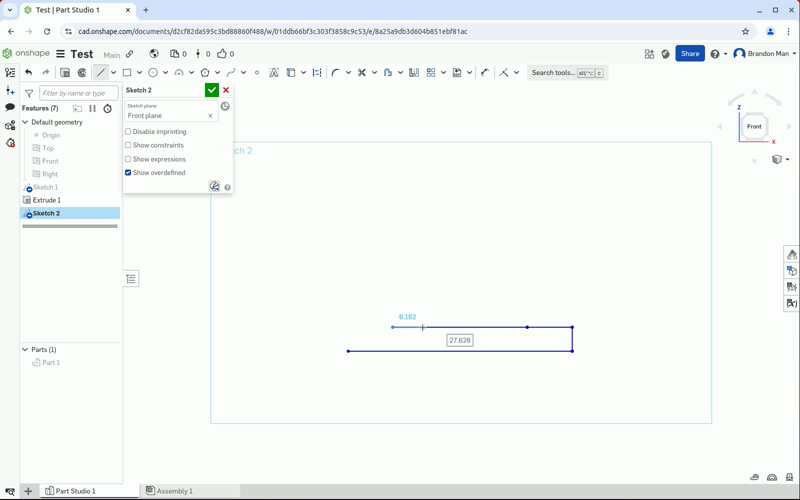
mouse_move(348, 327)
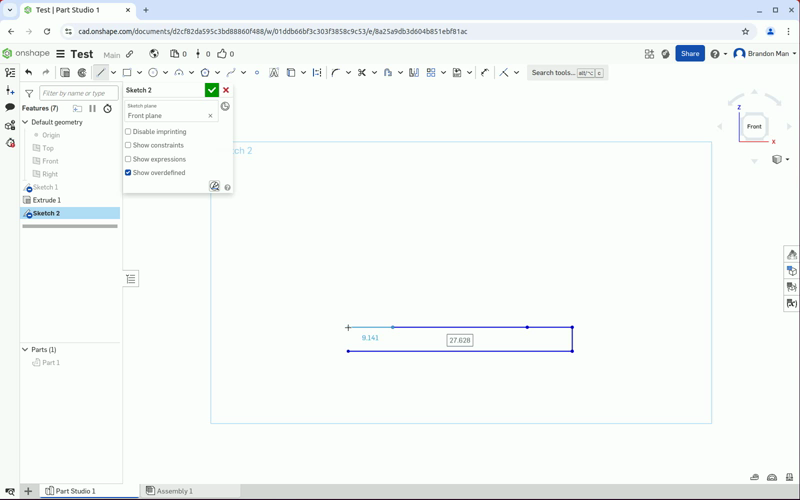
click(348, 327)
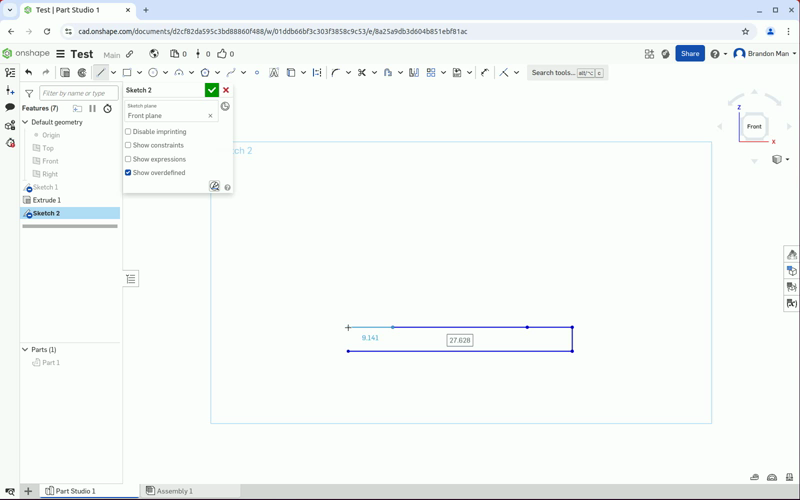
key_up(shift)
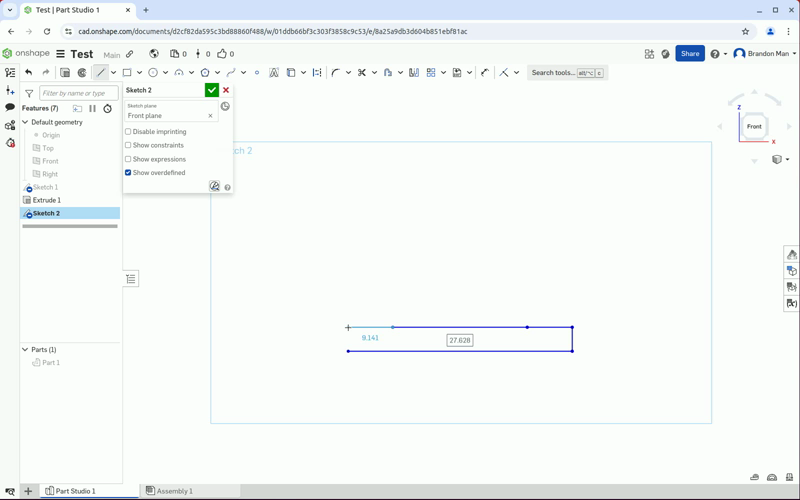
mouse_move(378, 327)
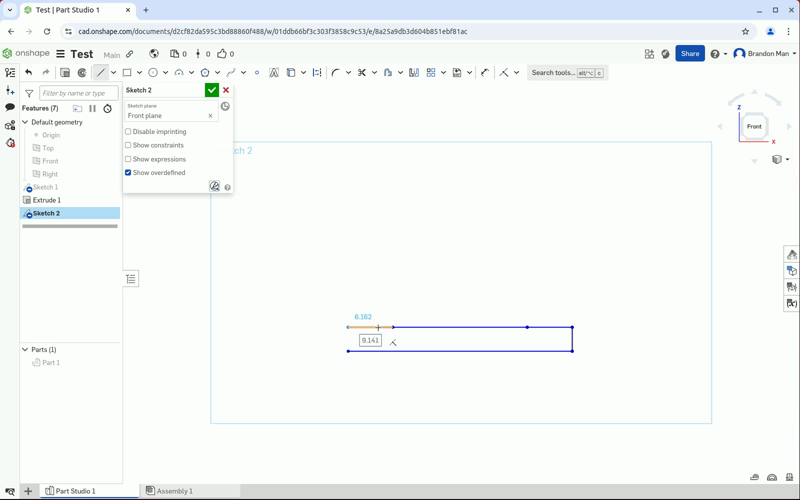
key_down(shift)
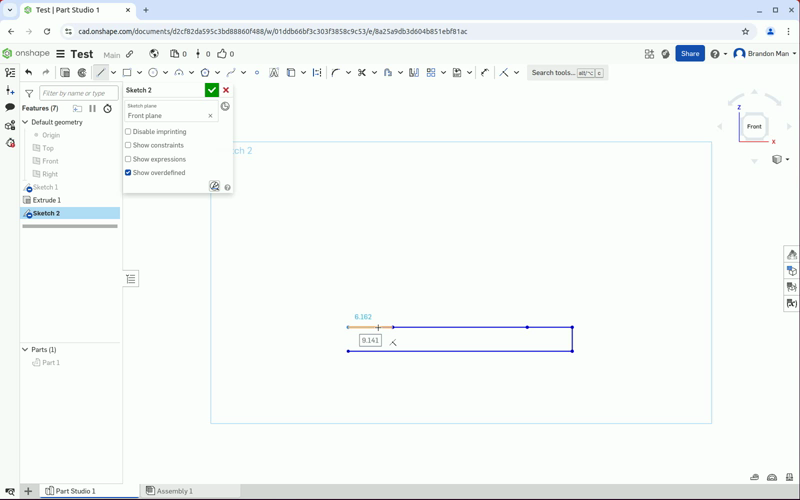
mouse_move(348, 351)
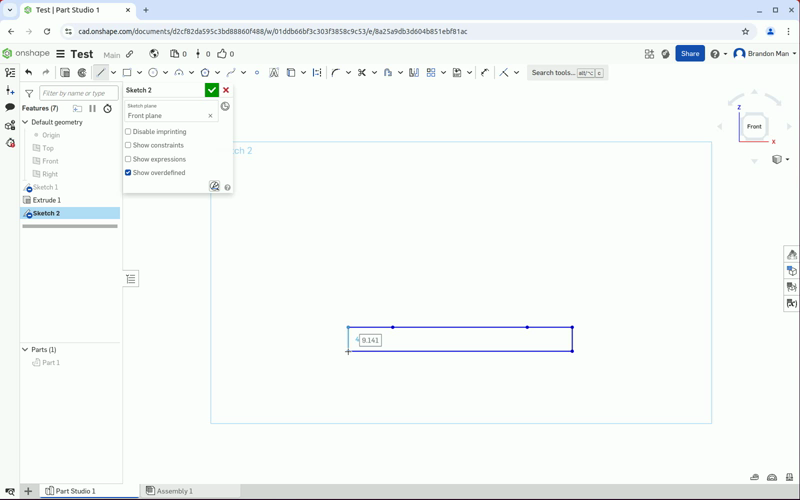
key_up(shift)
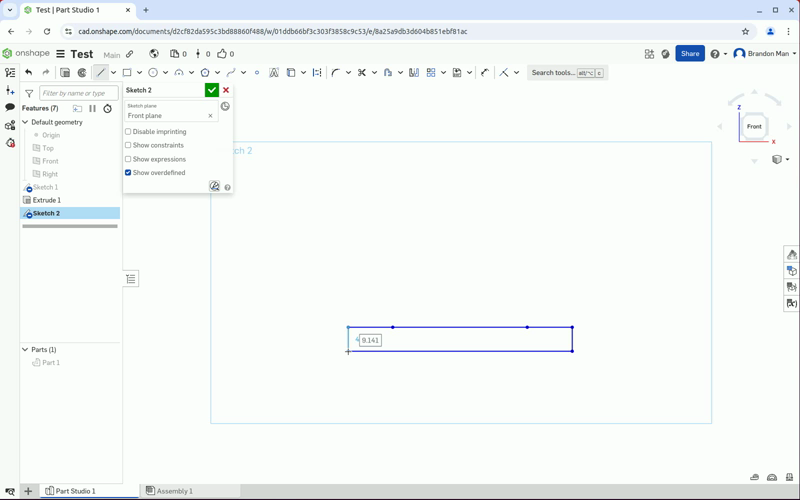
click(348, 351)
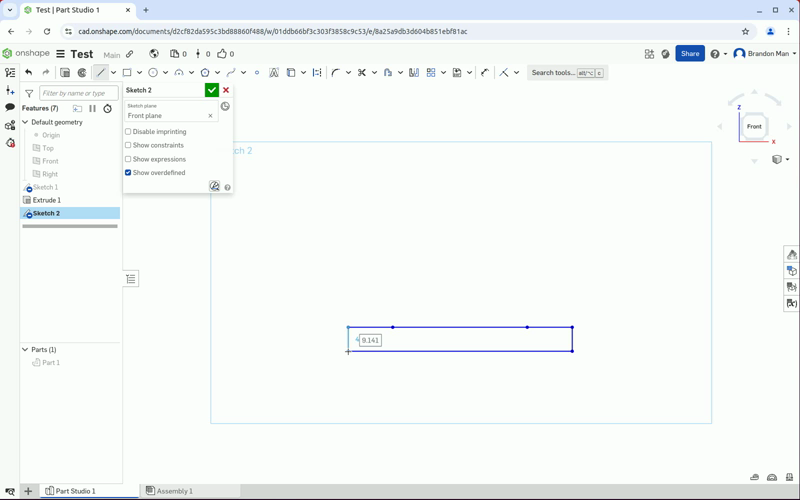
key(esc)
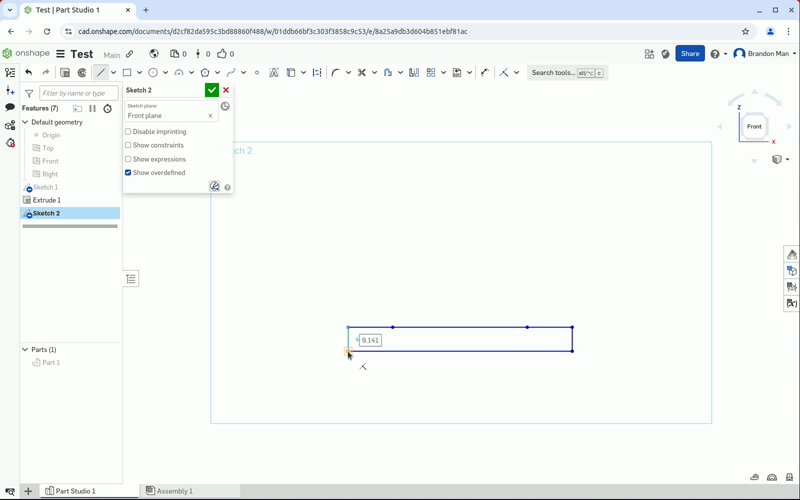
mouse_move(472, 346)
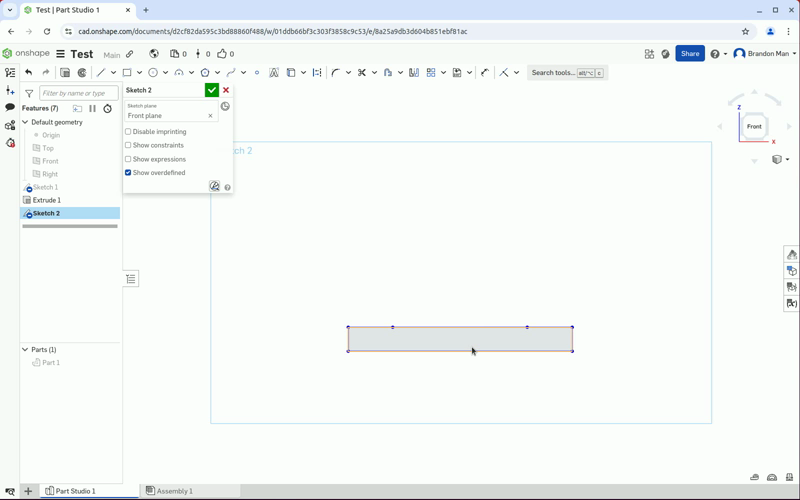
click(472, 346)
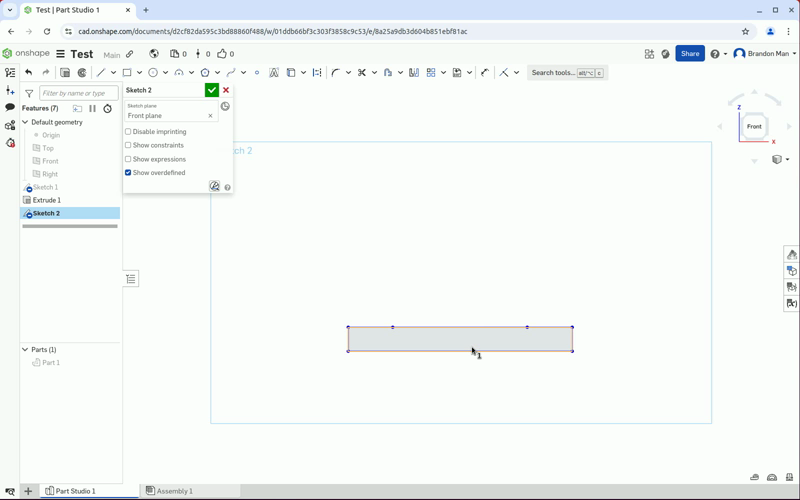
mouse_move(73, 352)
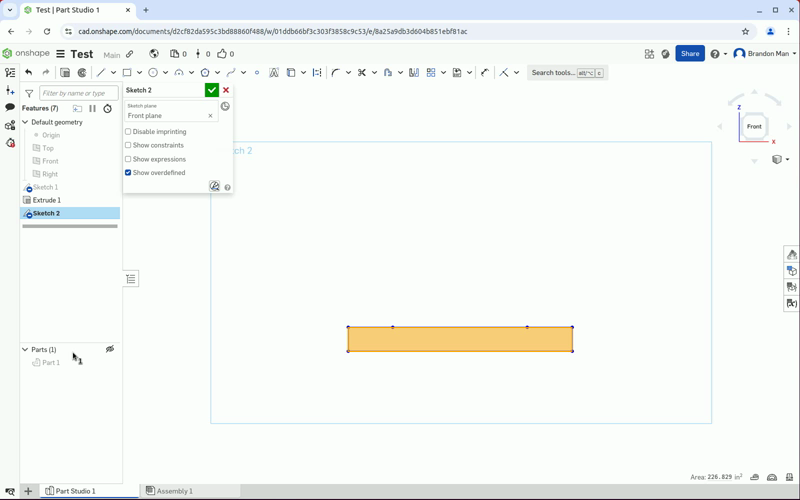
key(shift+y)
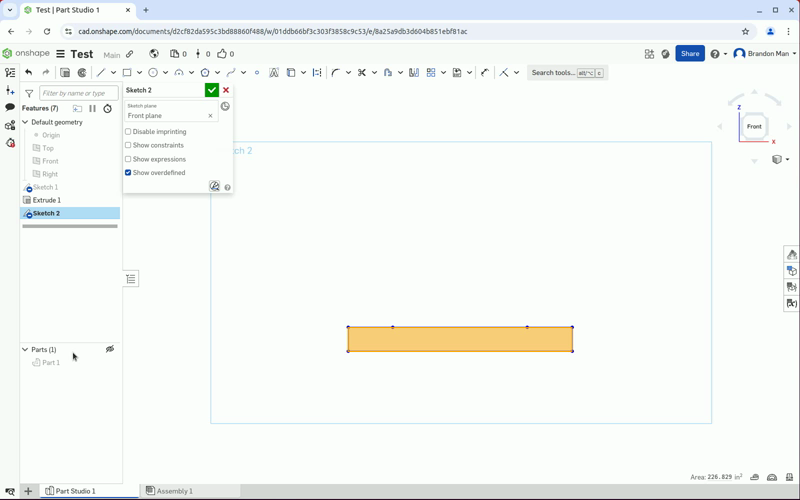
key(shift+e)
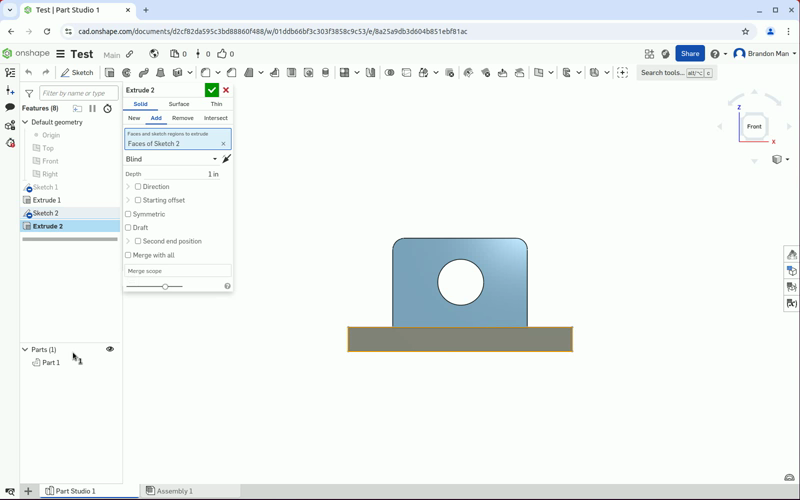
mouse_move(143, 106)
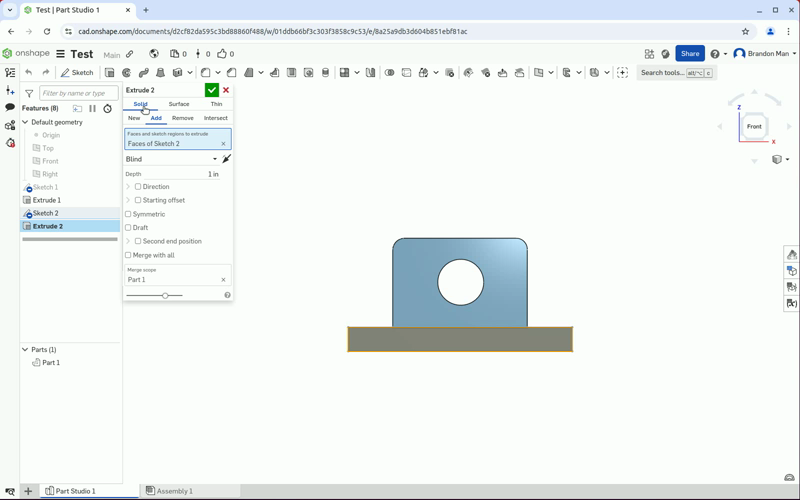
click(143, 106)
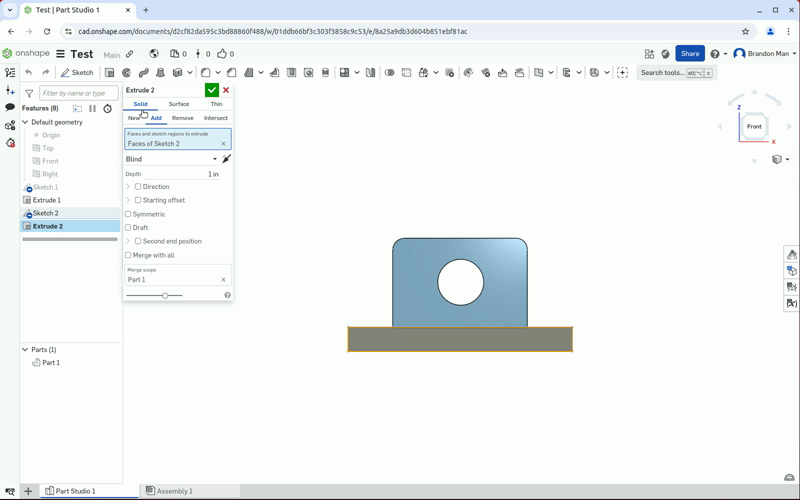
mouse_move(137, 120)
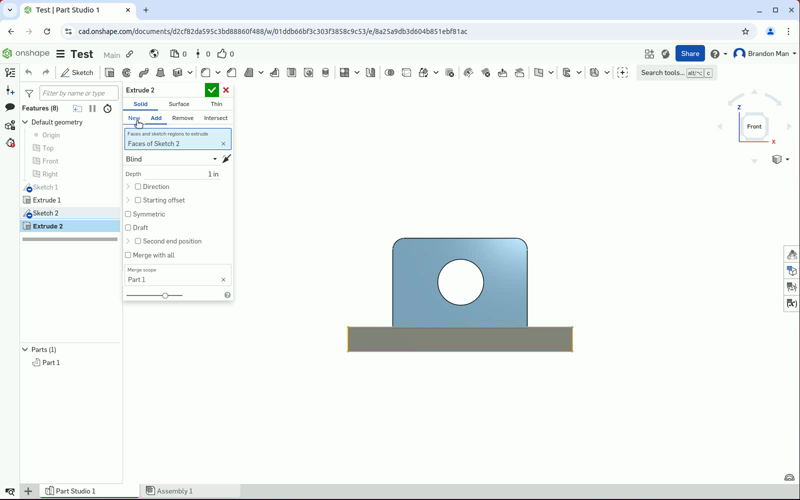
click(137, 120)
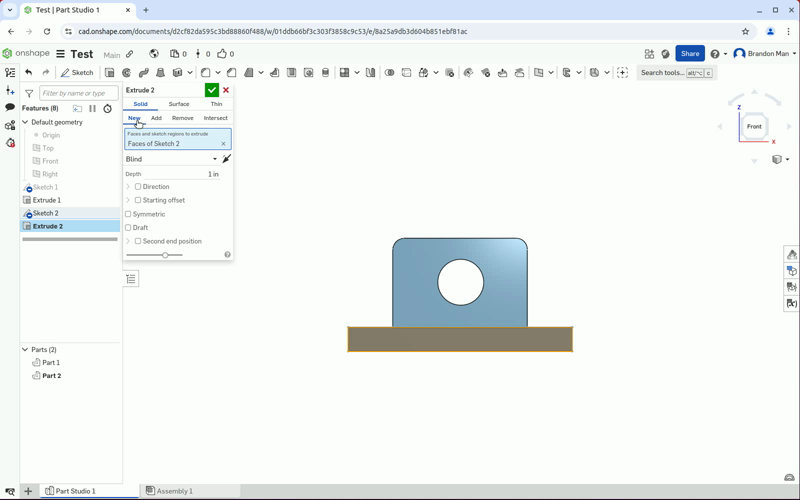
key(tab, 4)
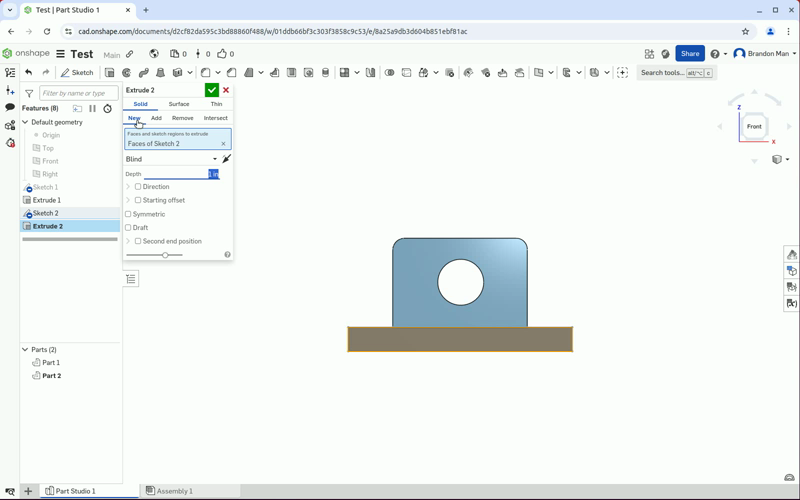
text(9.148)
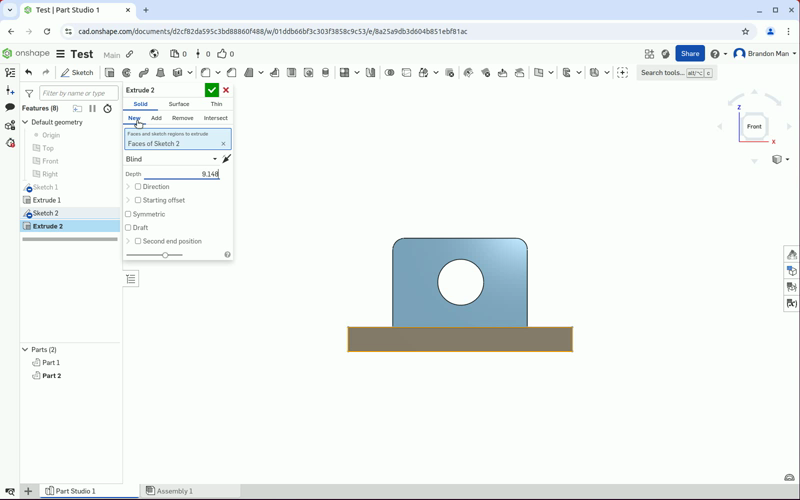
key(tab, 3)
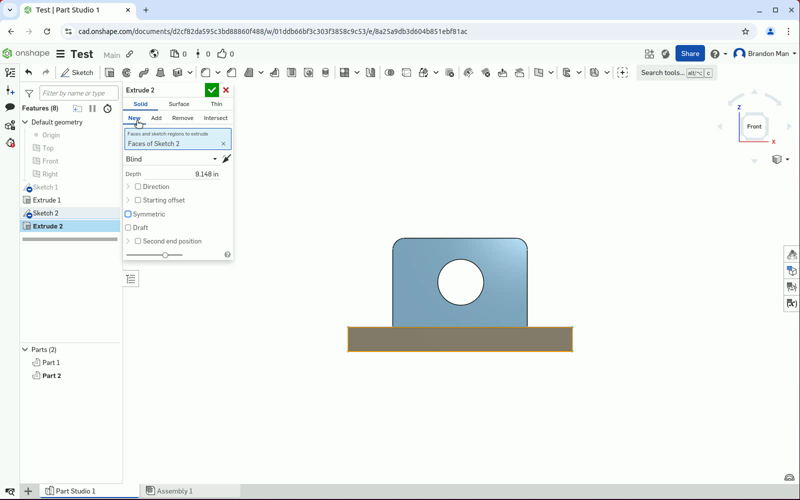
key(space)
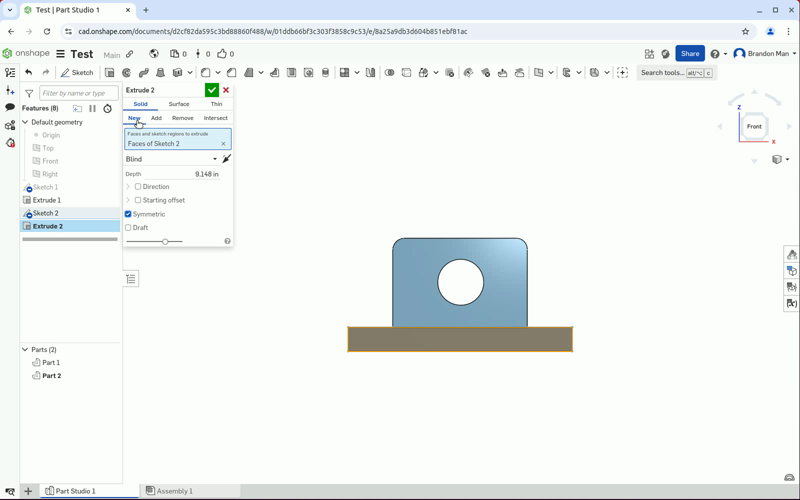
key(enter)
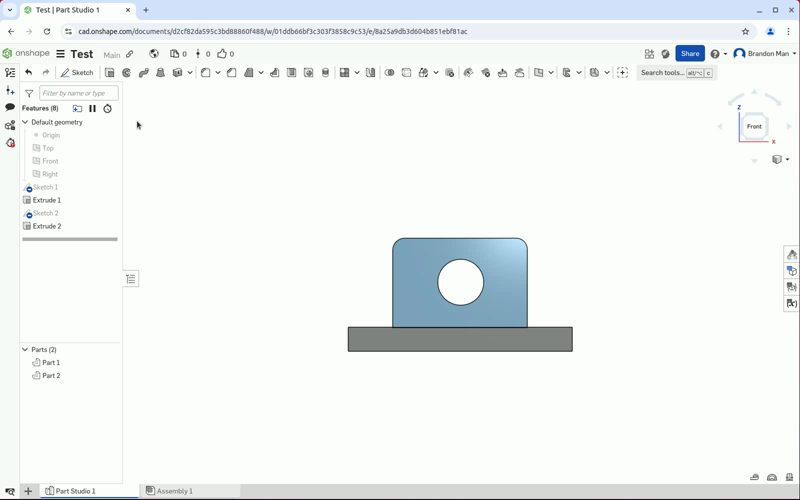
key(shift+h)
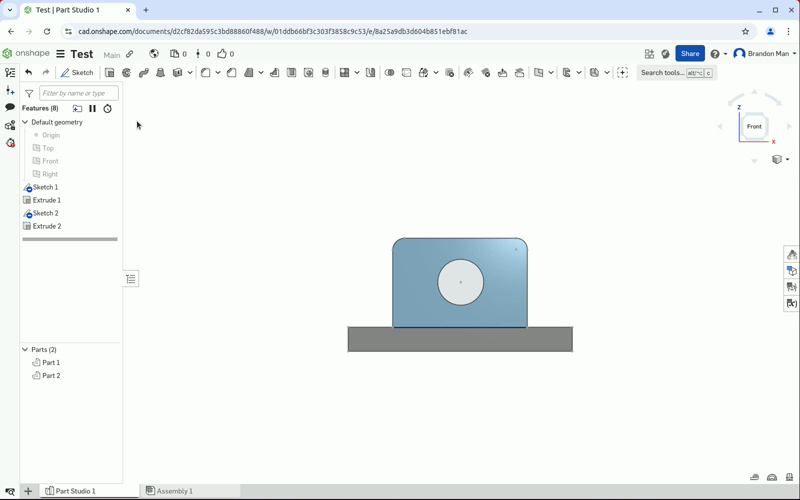
key(shift+h)
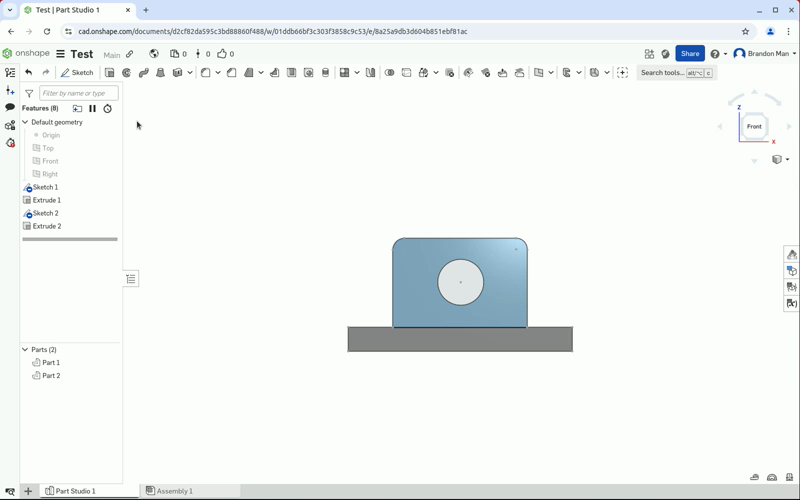
key(shift+7)
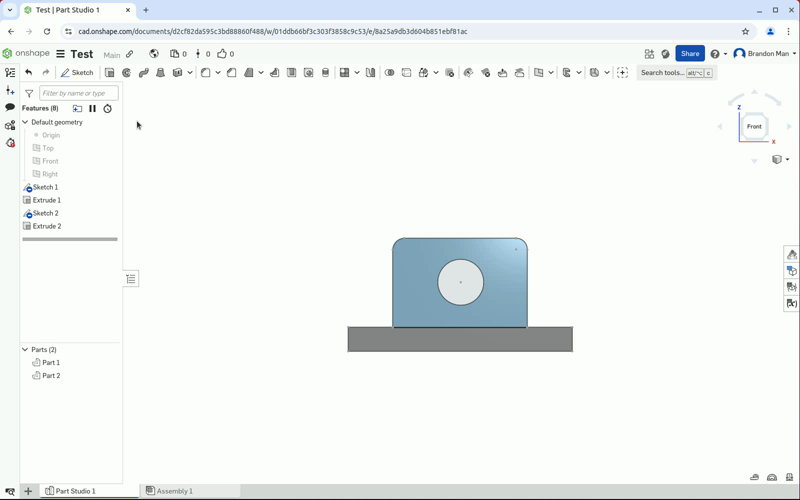
key(left, 2)
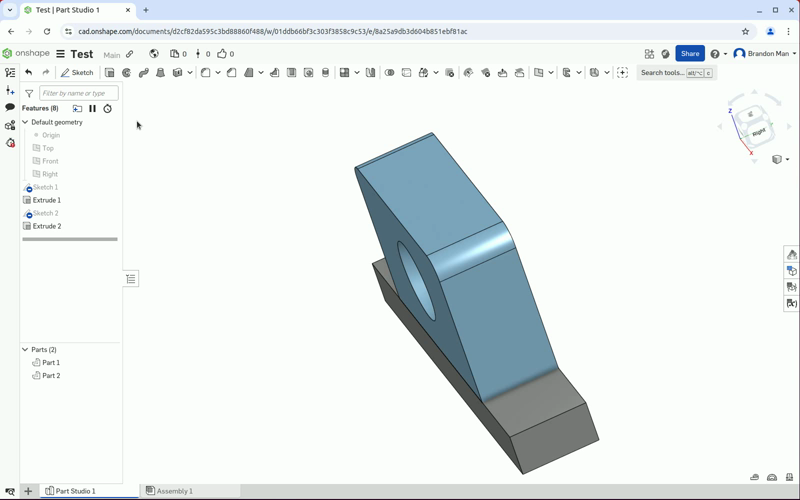
key(down, 2)
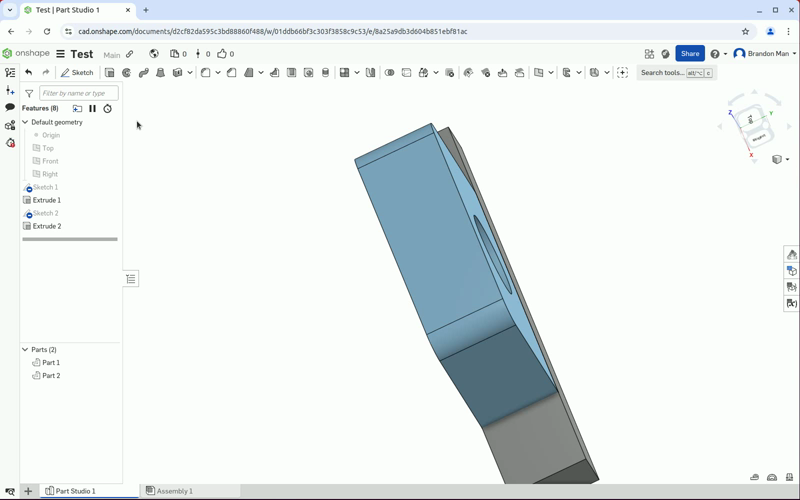
key(up, 2)
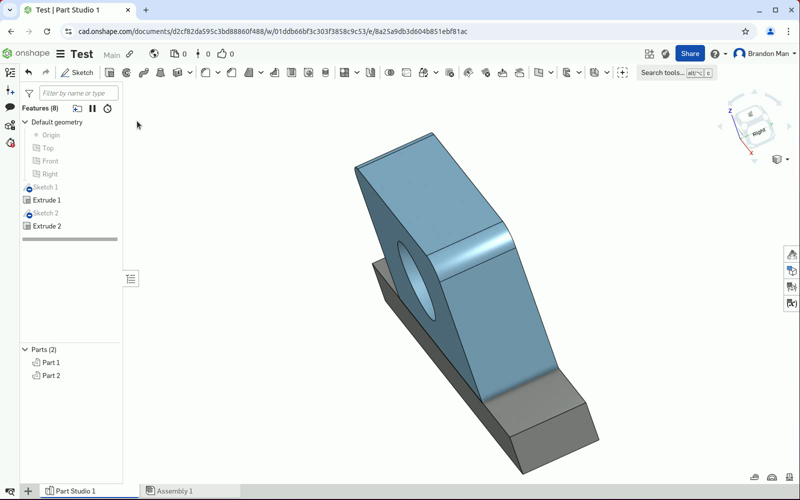
key(right, 2)
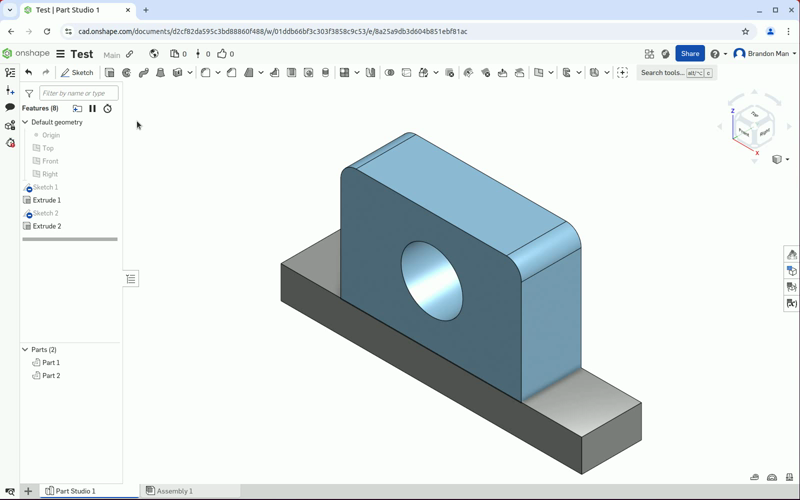
mouse_move(73, 189)
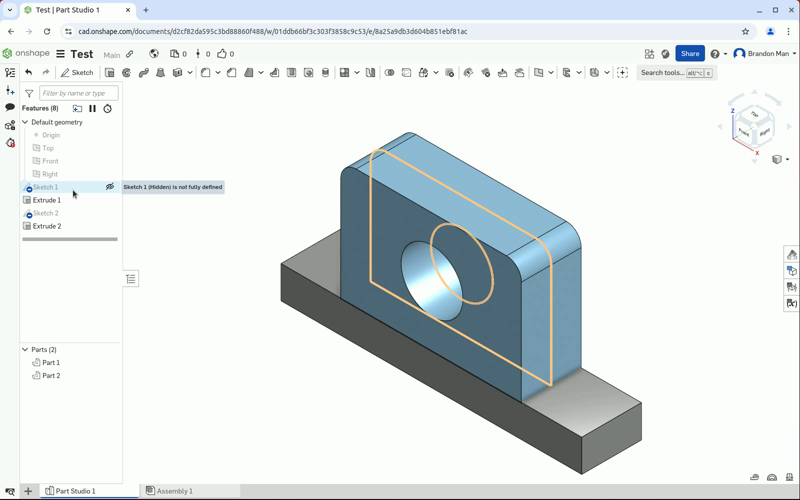
click(73, 189)